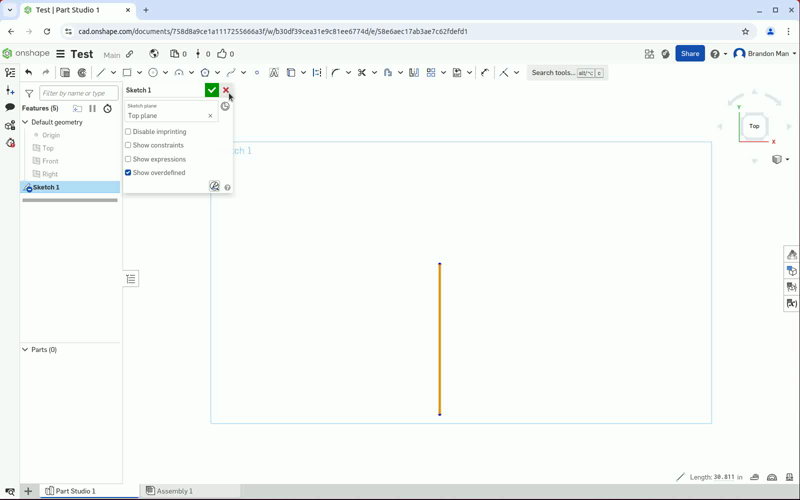
key(shift+h)
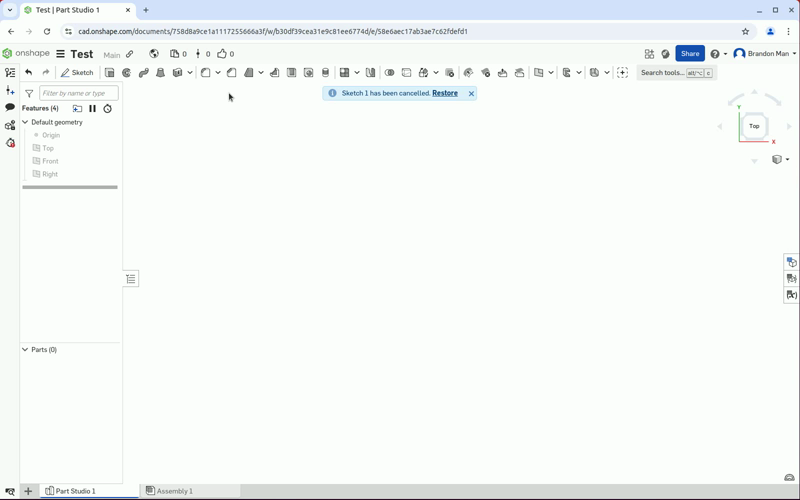
mouse_move(73, 352)
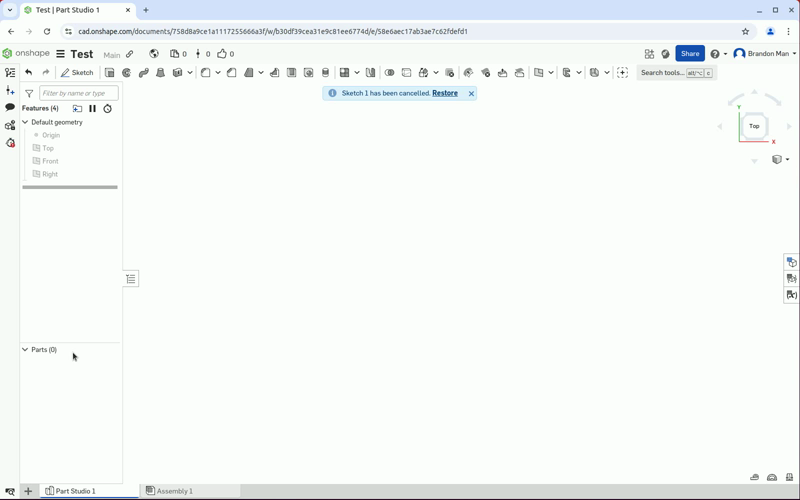
key(y)
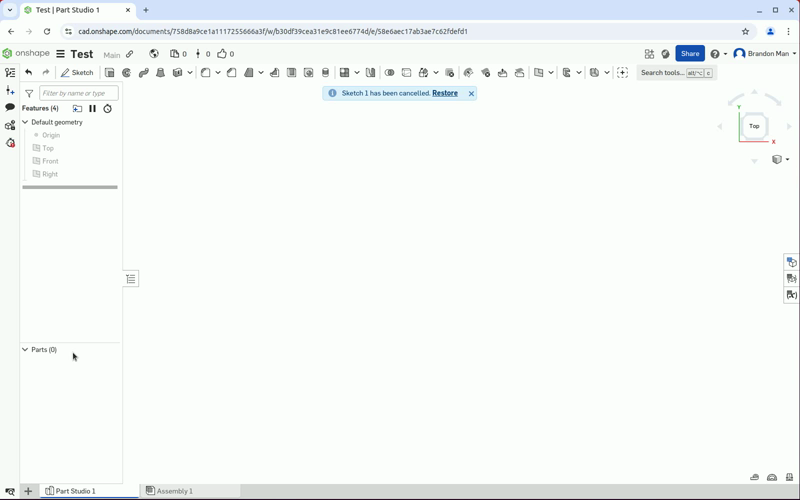
key(shift+p)
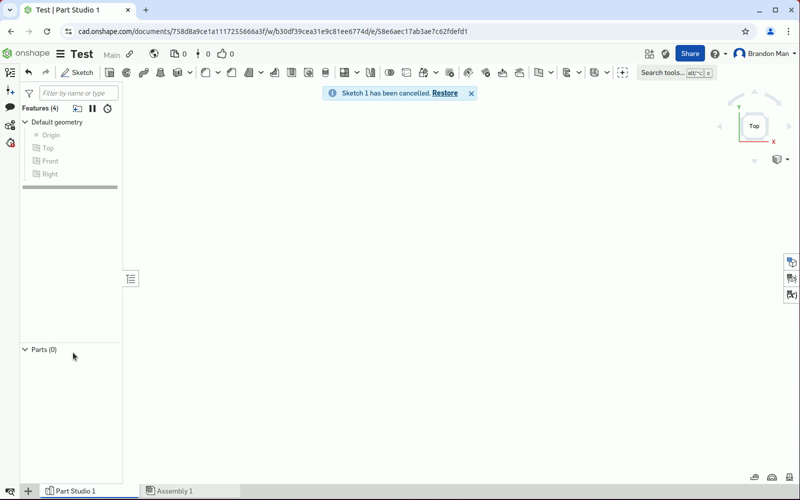
key(space)
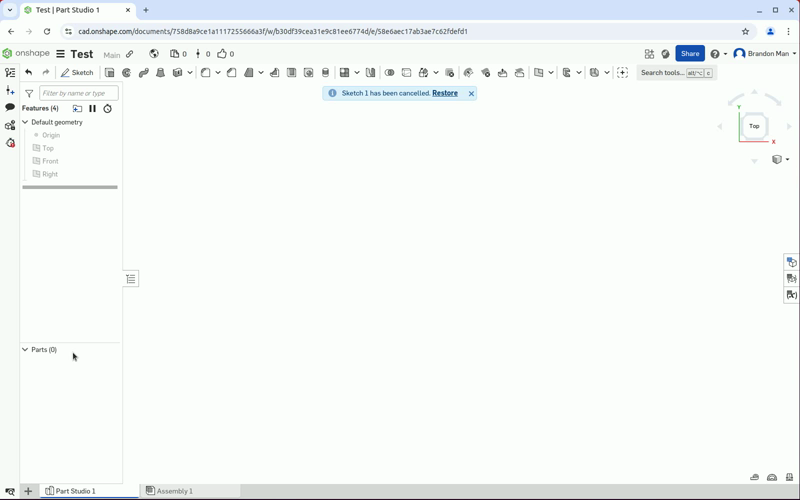
key_down(shift)
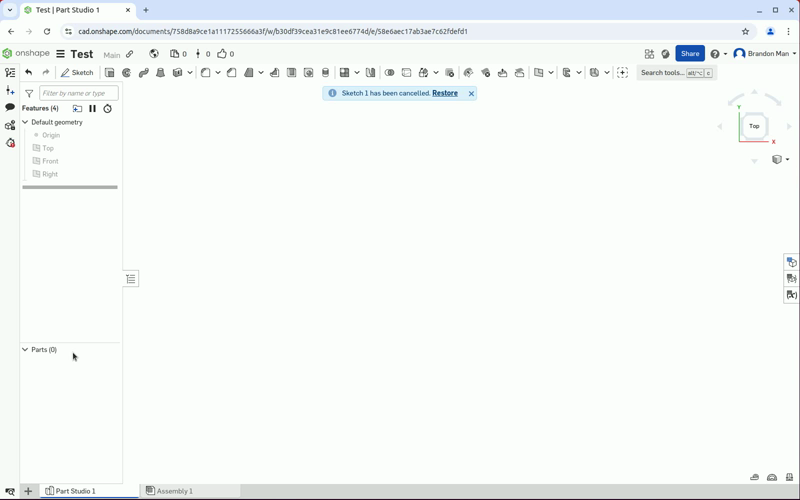
key(up)
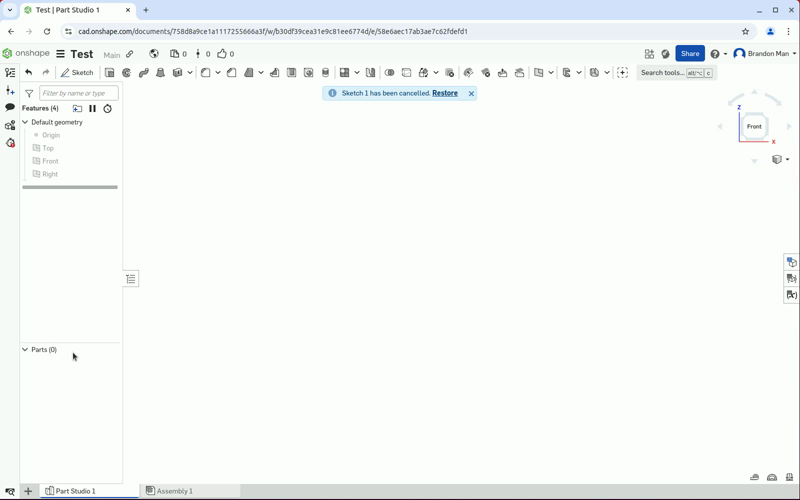
key_up(shift)
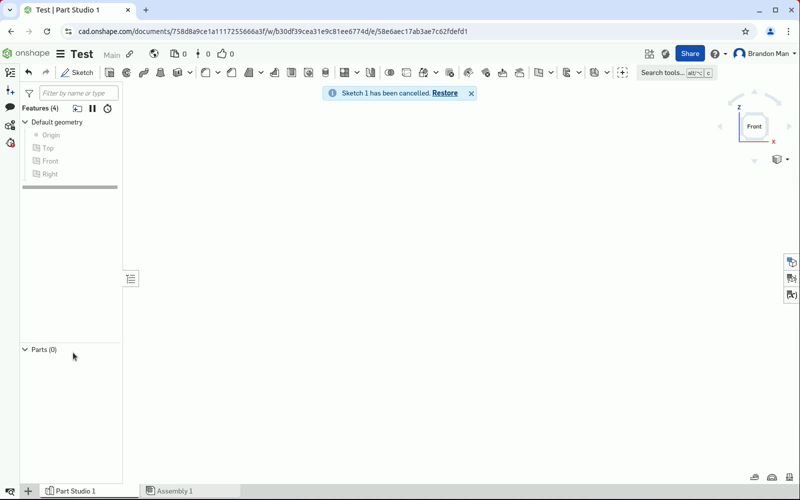
mouse_move(73, 352)
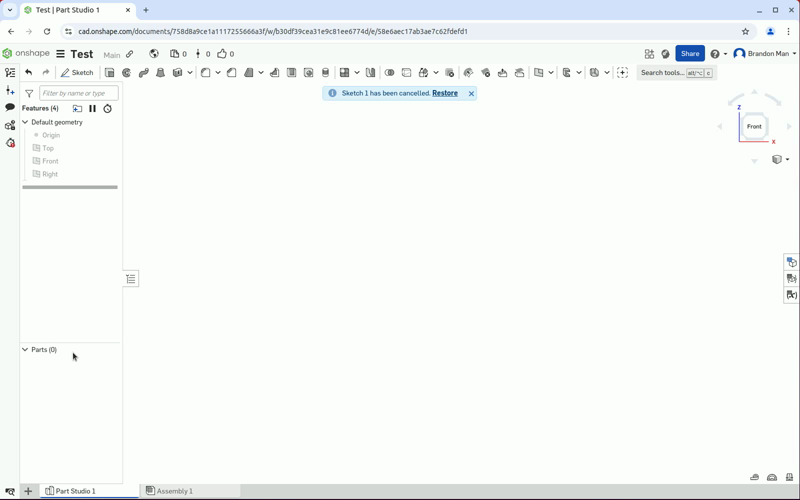
key(shift+y)
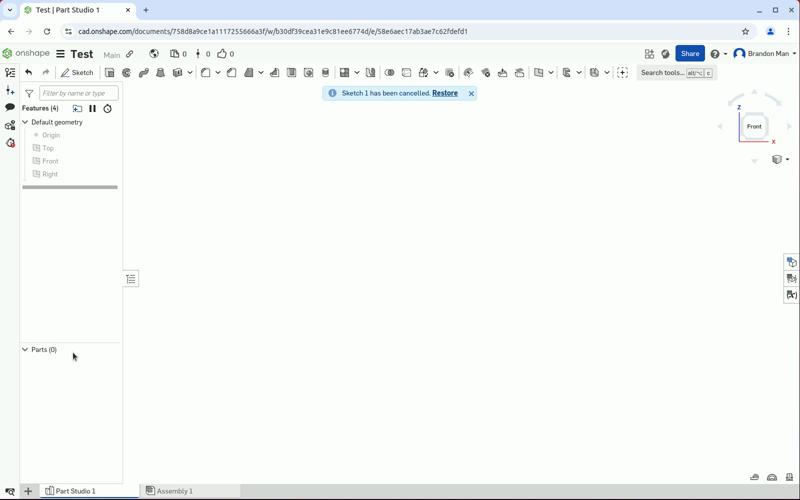
key(shift+s)
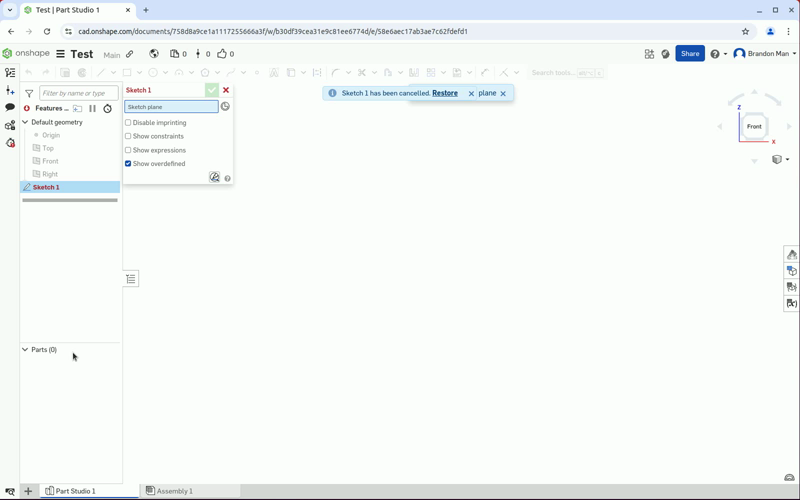
mouse_move(73, 163)
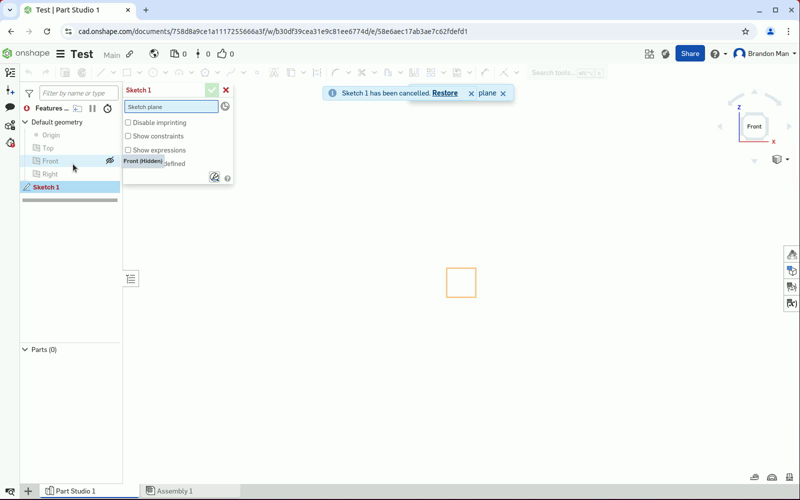
click(73, 163)
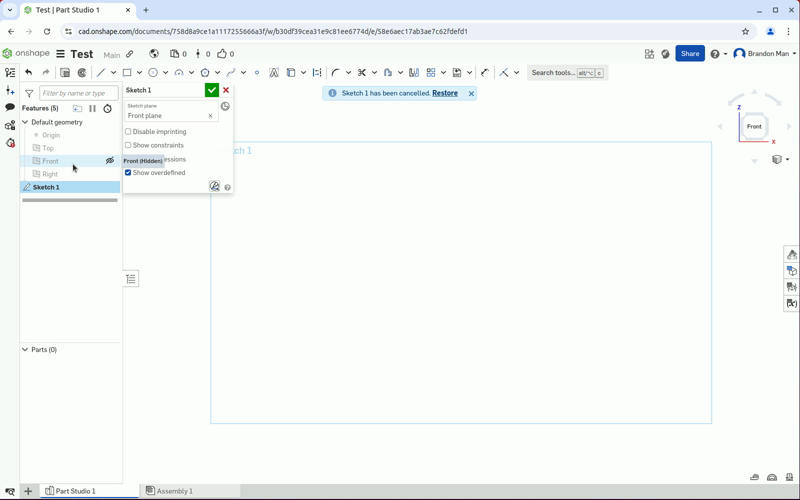
mouse_move(73, 352)
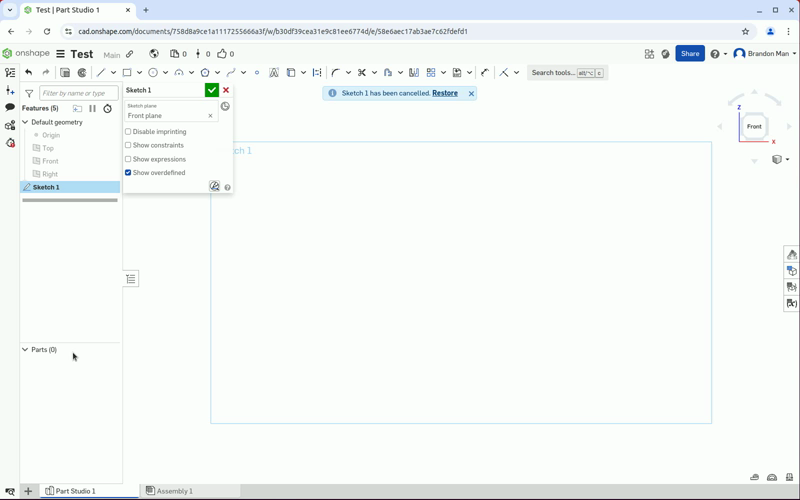
key(y)
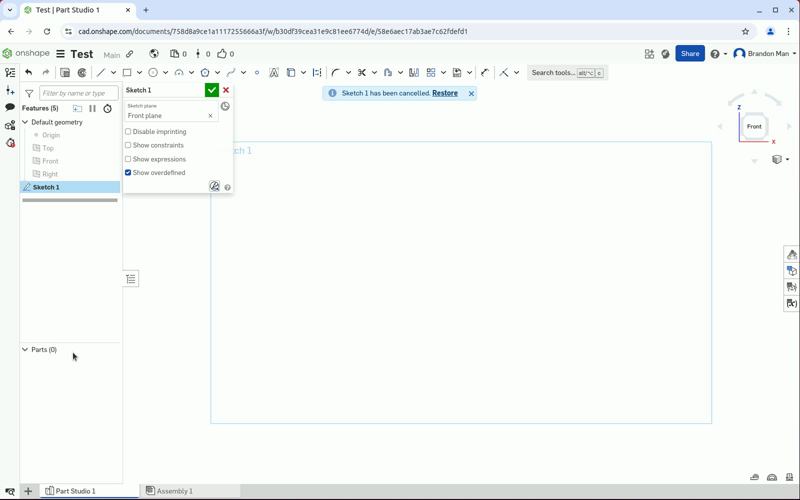
key(l)
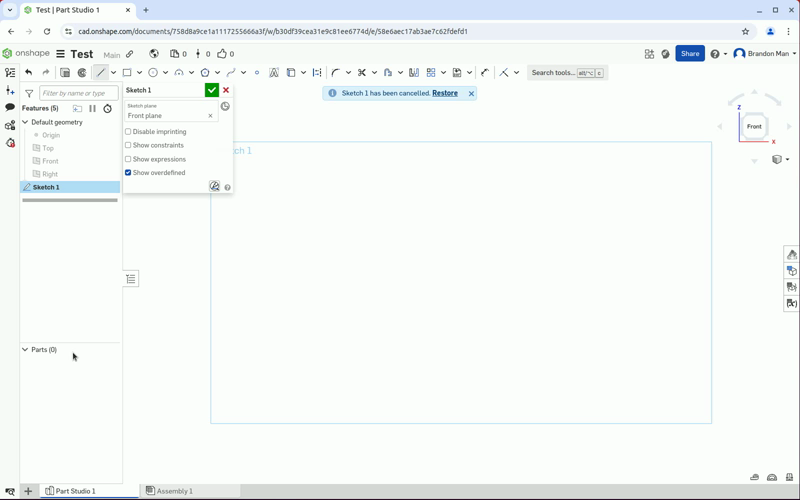
key_down(shift)
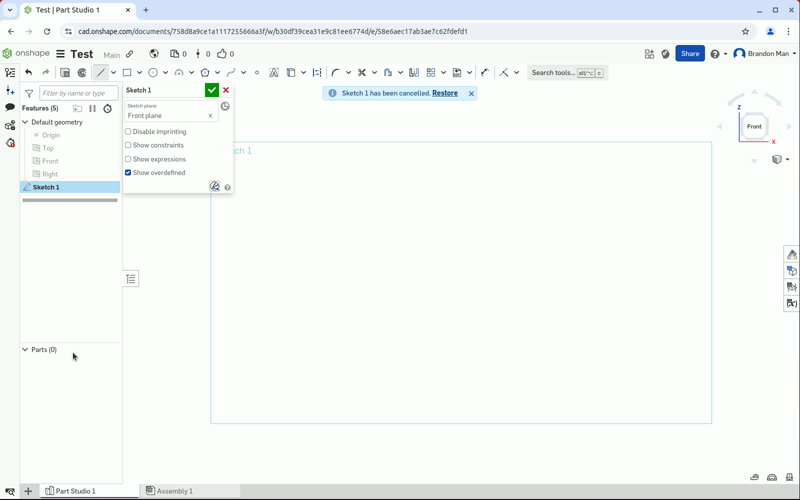
mouse_move(348, 395)
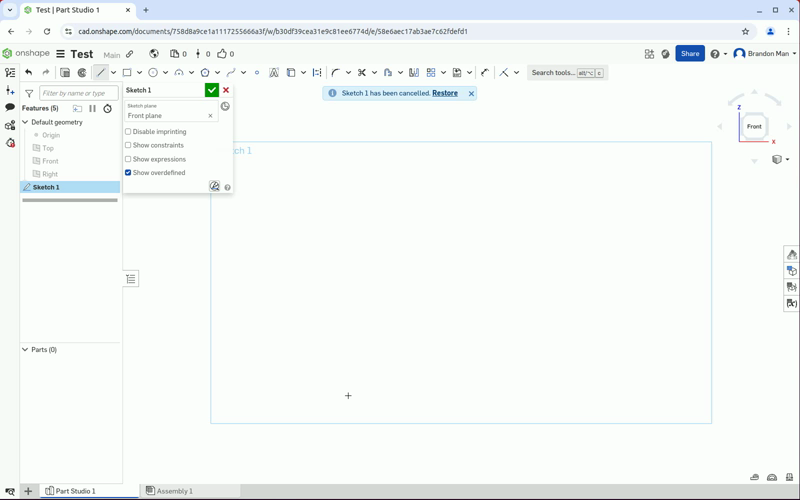
click(348, 395)
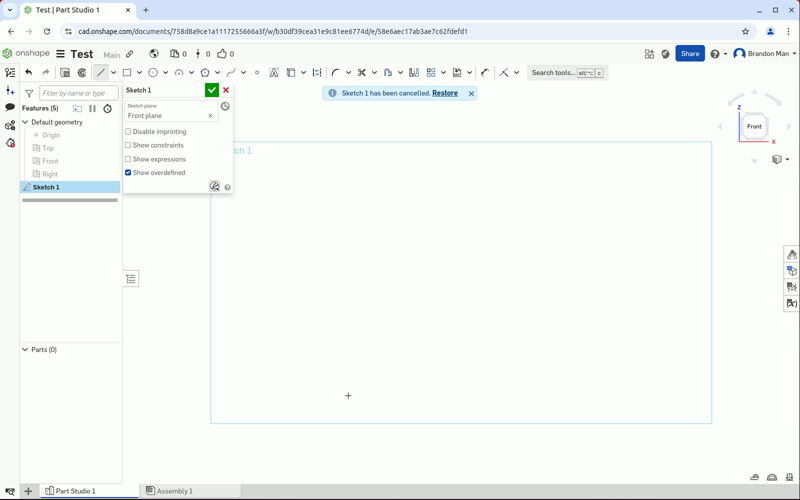
key_up(shift)
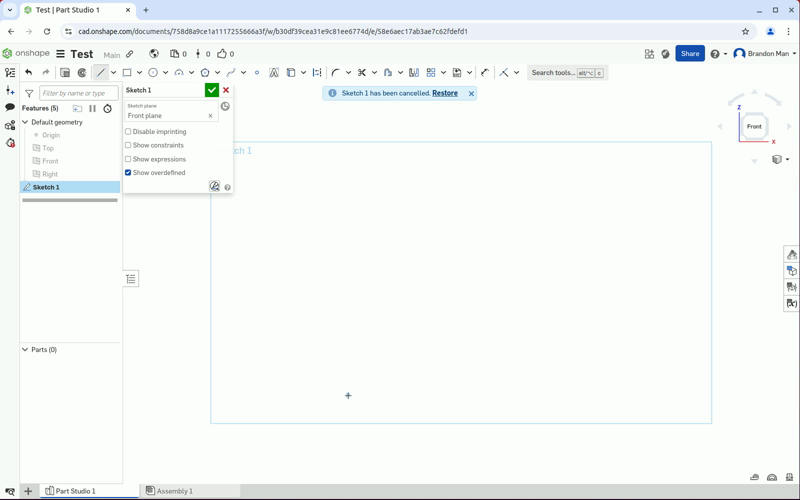
key_down(shift)
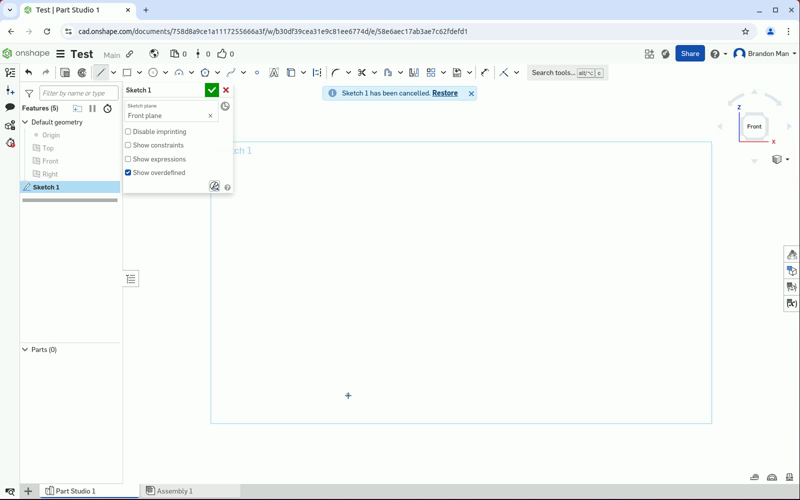
mouse_move(572, 395)
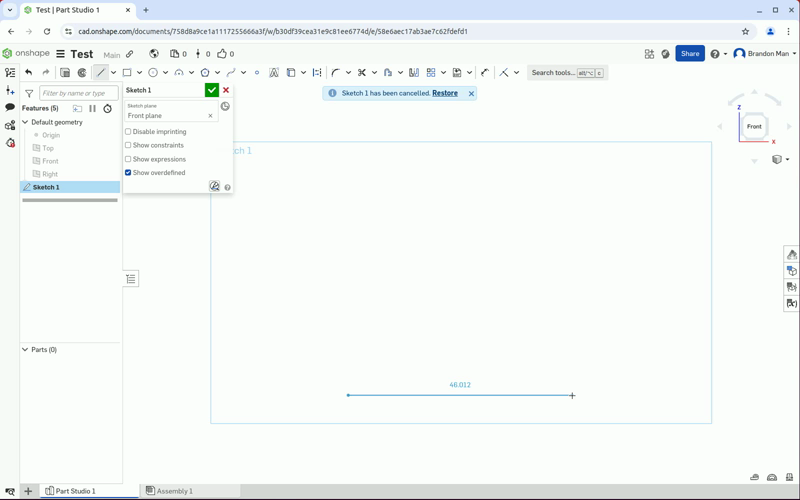
click(572, 395)
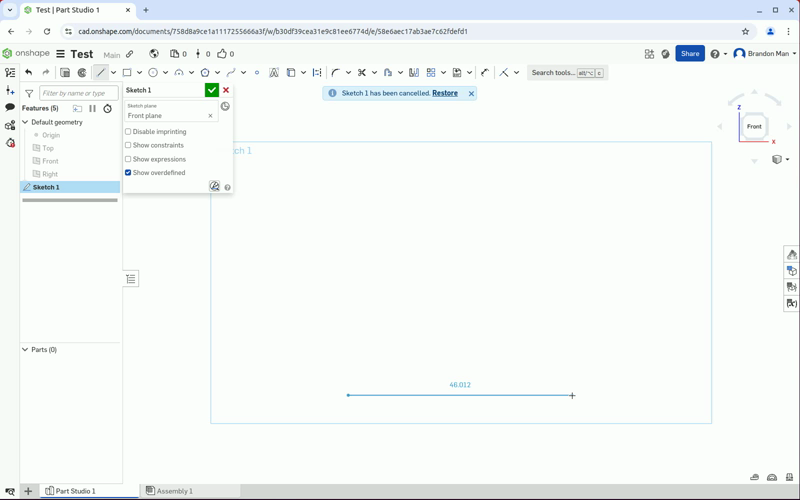
key_up(shift)
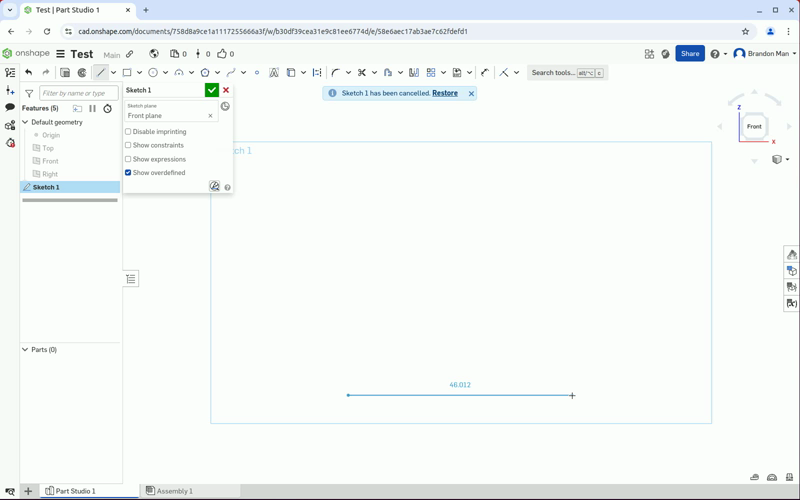
key_down(shift)
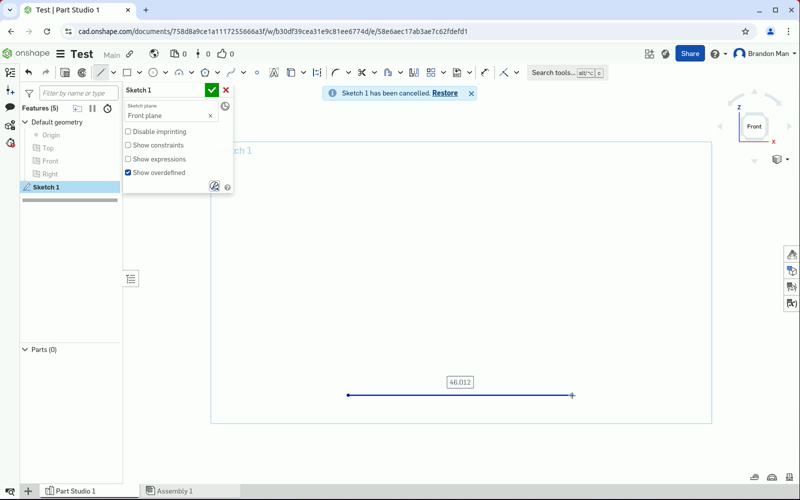
mouse_move(572, 171)
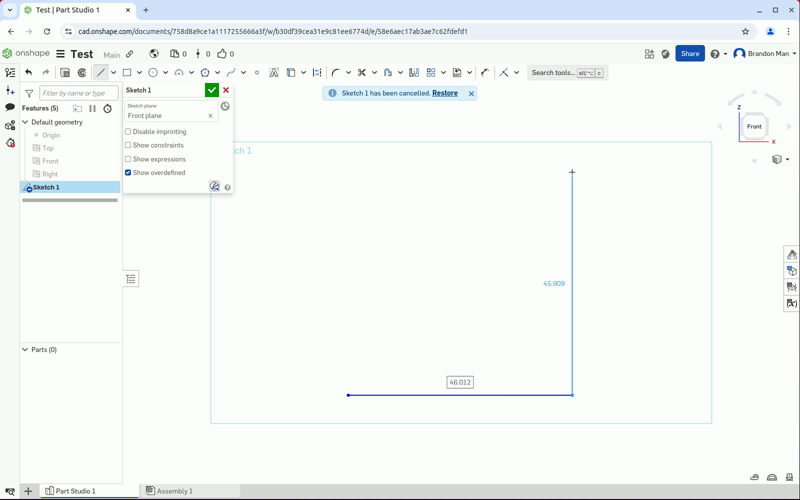
click(572, 171)
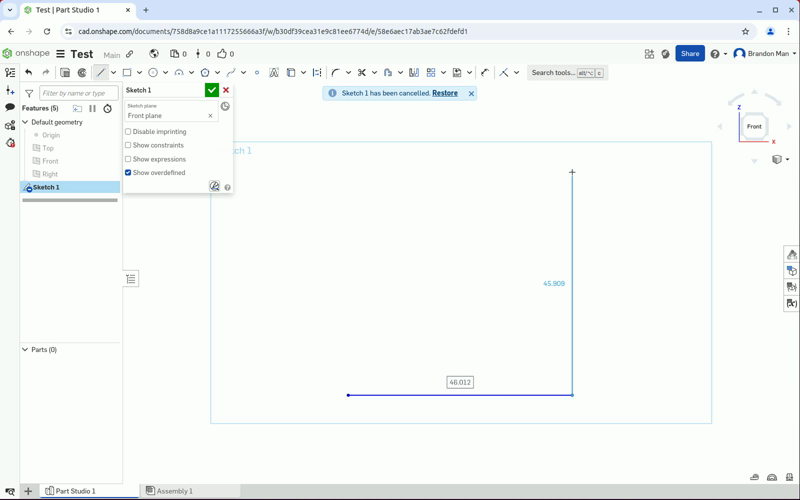
key_up(shift)
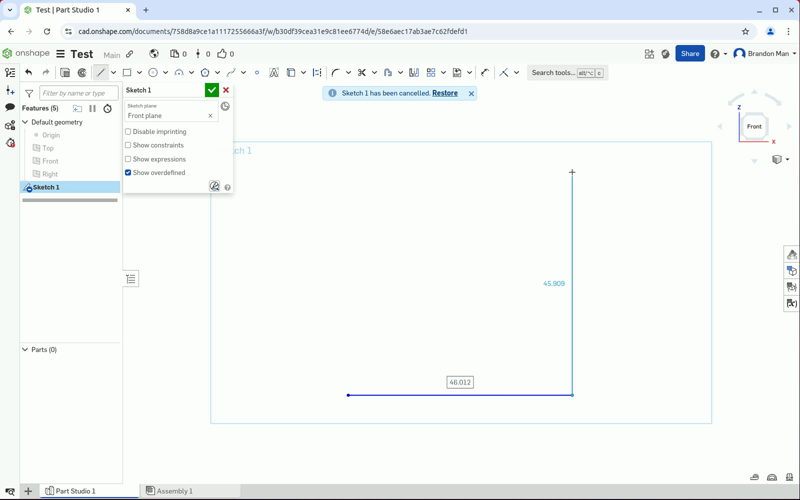
key_down(shift)
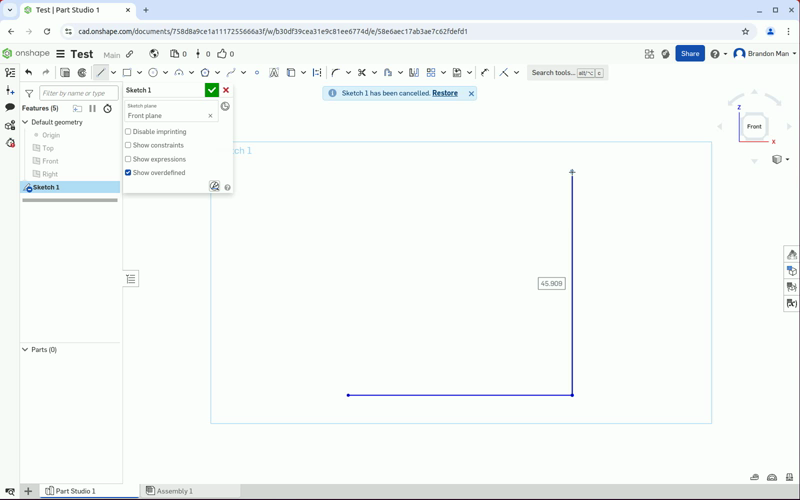
mouse_move(348, 171)
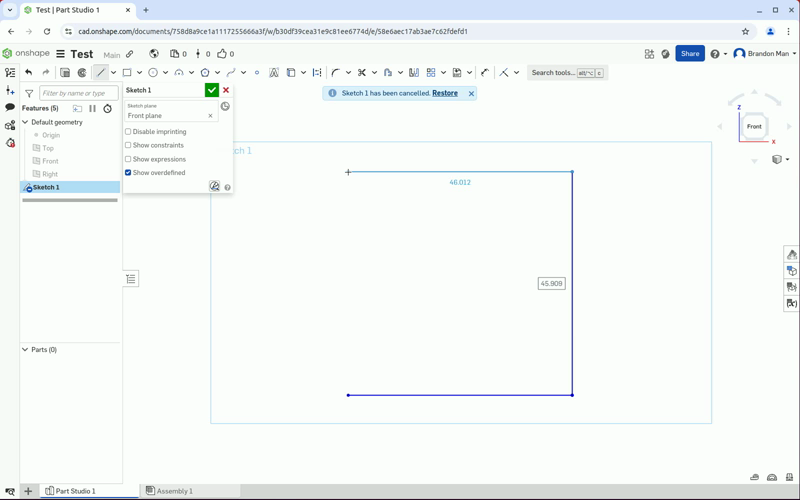
click(348, 171)
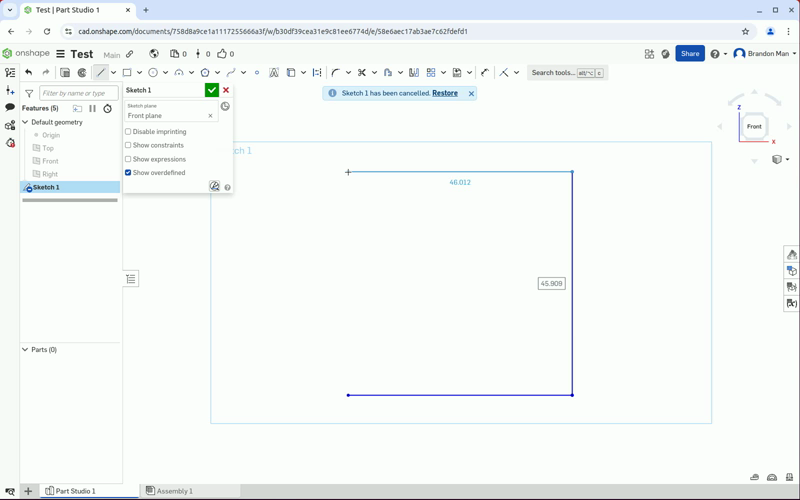
key_up(shift)
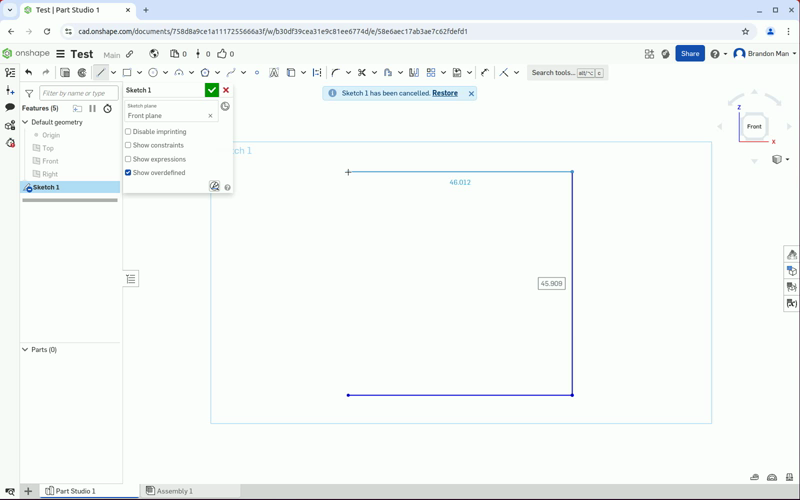
key_down(shift)
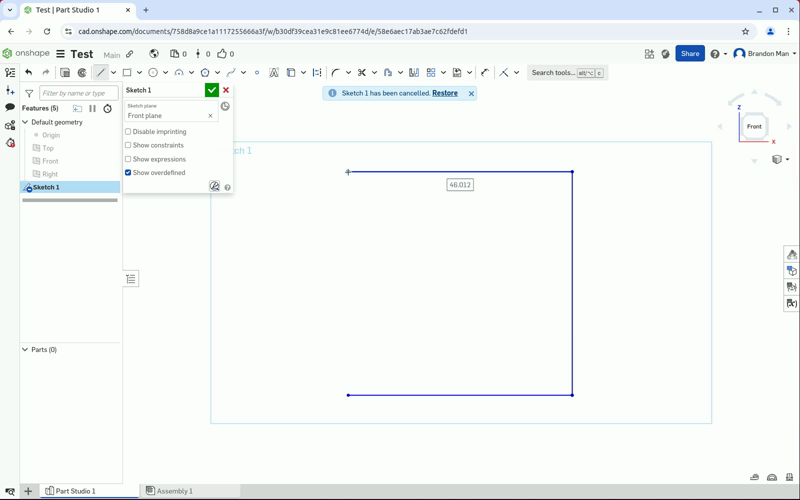
mouse_move(348, 395)
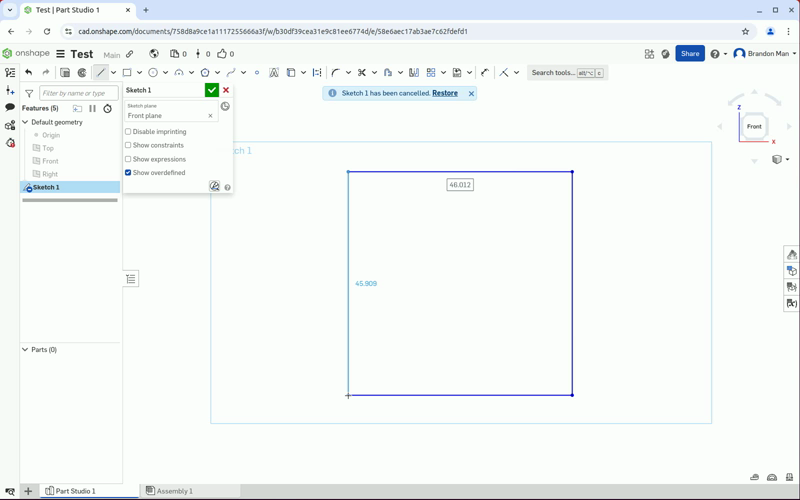
key_up(shift)
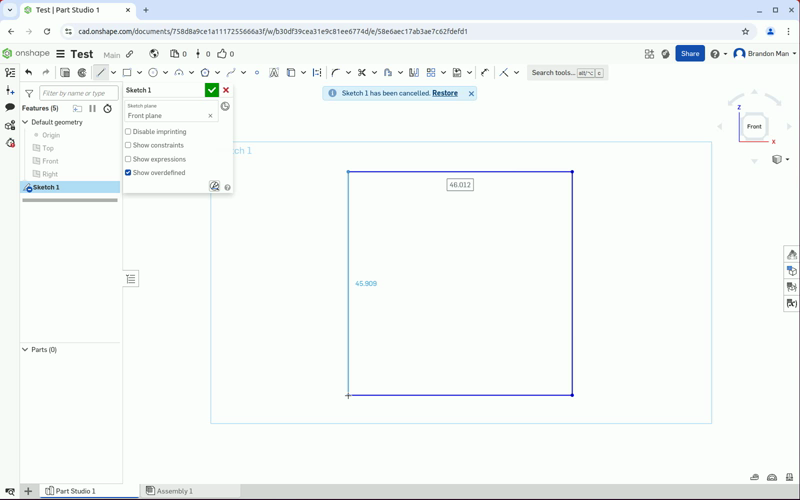
click(348, 395)
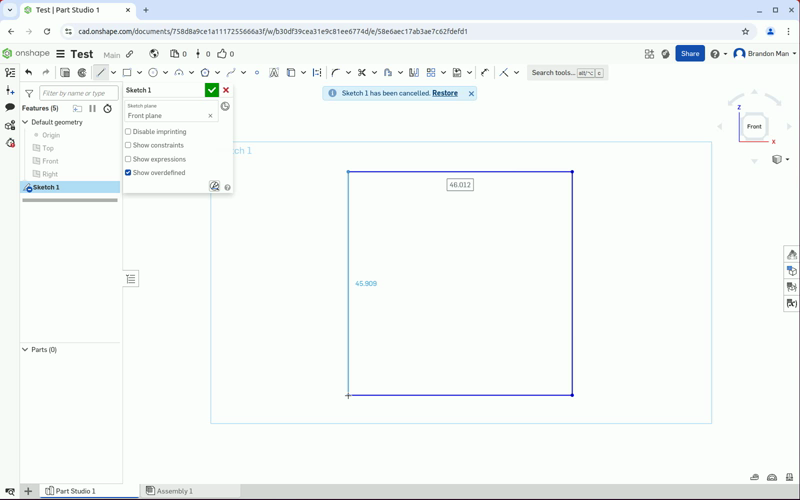
key(esc)
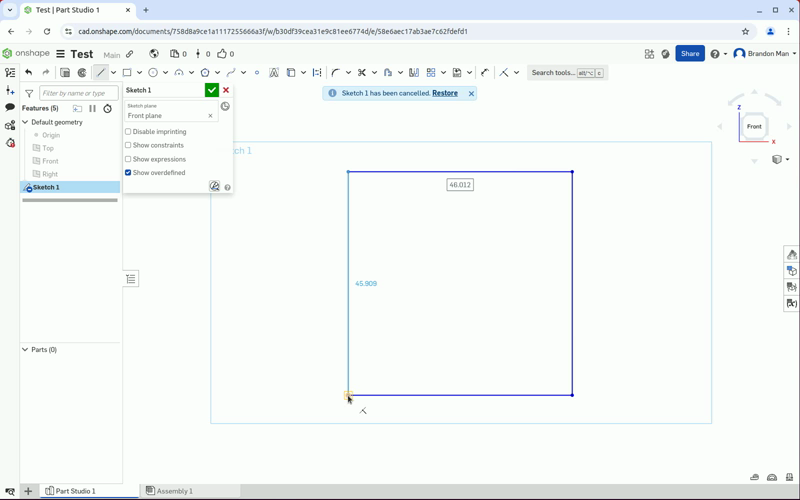
mouse_move(475, 248)
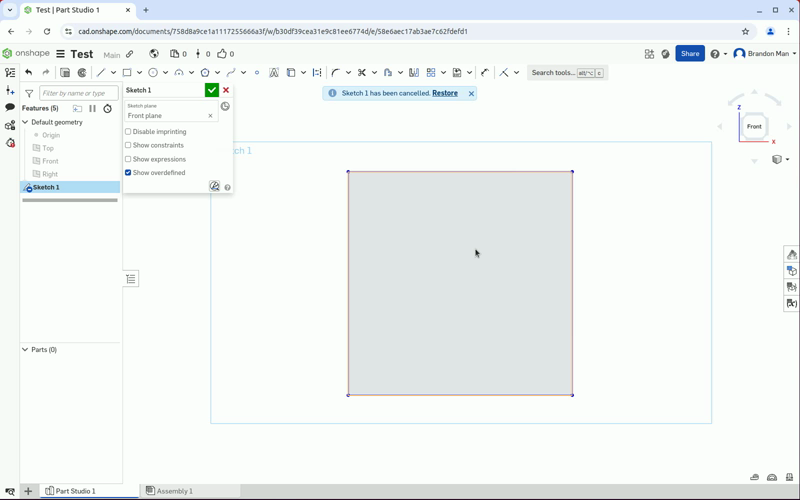
click(475, 248)
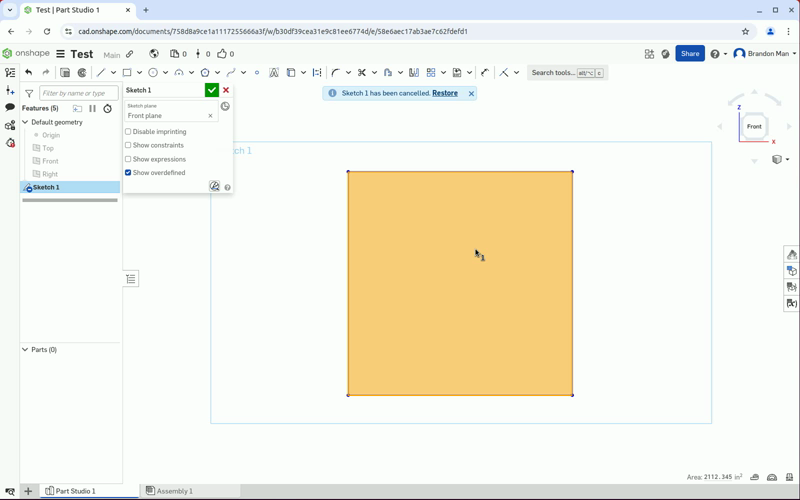
mouse_move(73, 352)
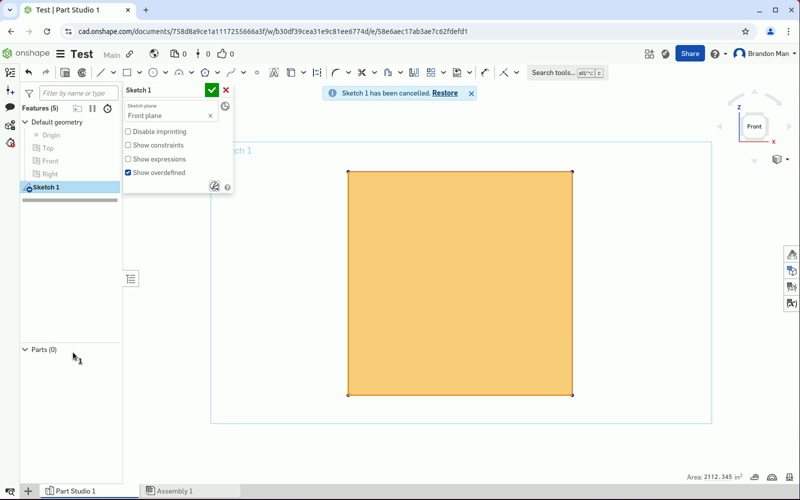
key(shift+y)
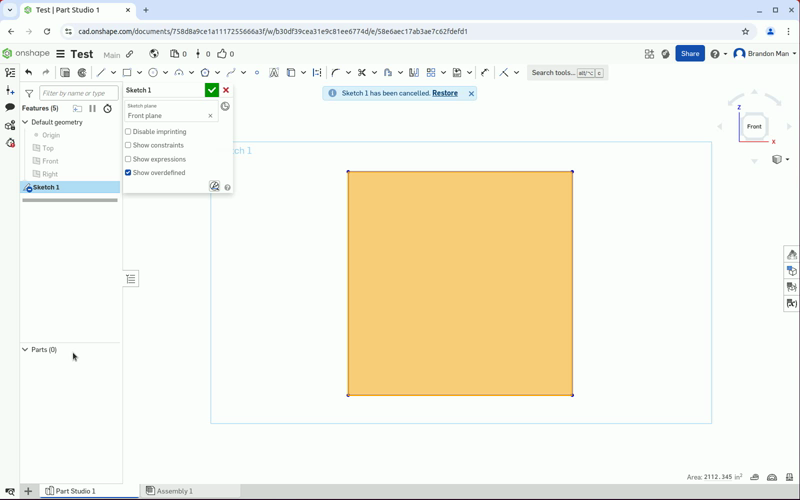
key(shift+e)
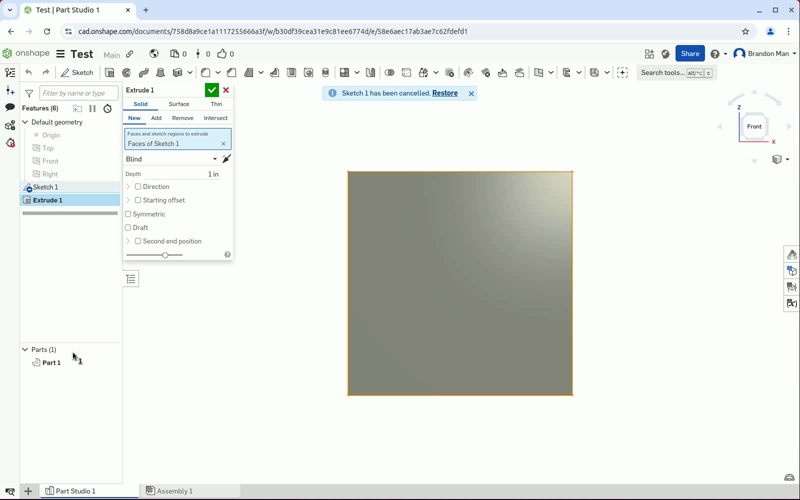
mouse_move(143, 106)
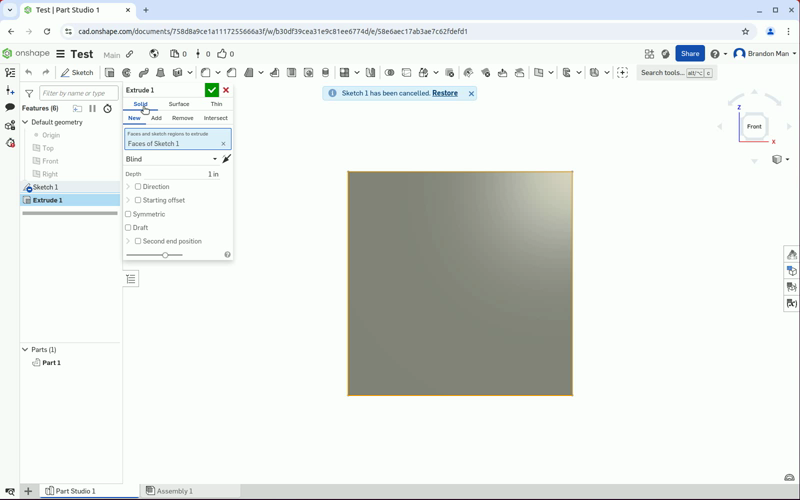
click(143, 106)
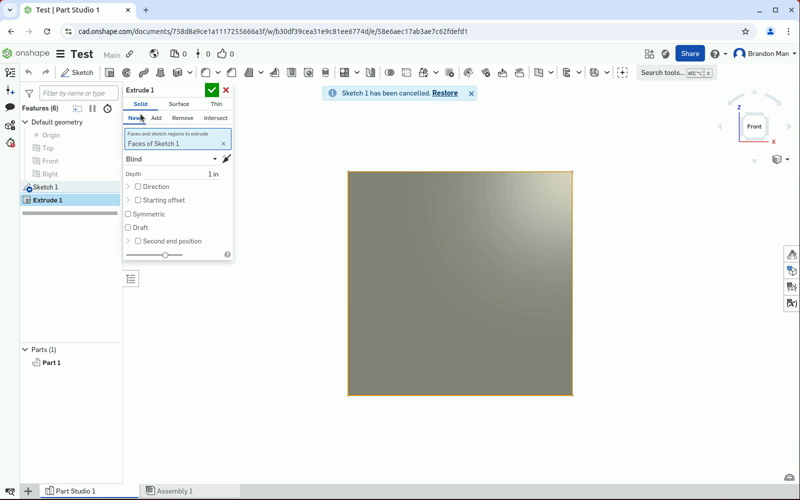
mouse_move(137, 120)
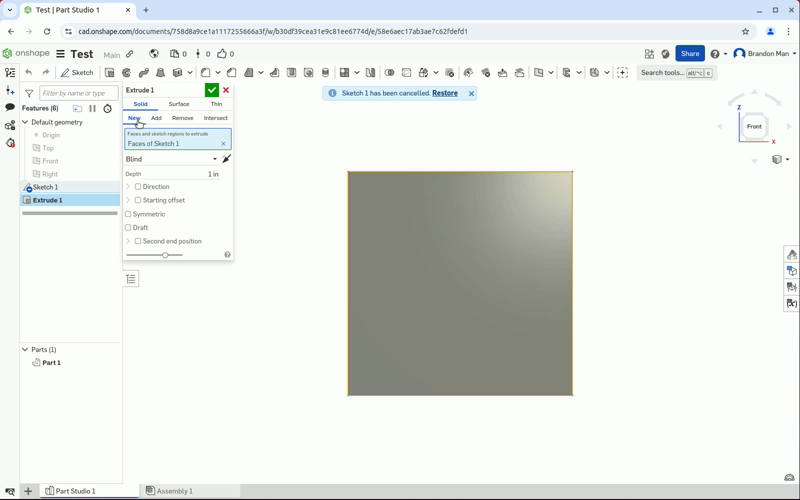
click(137, 120)
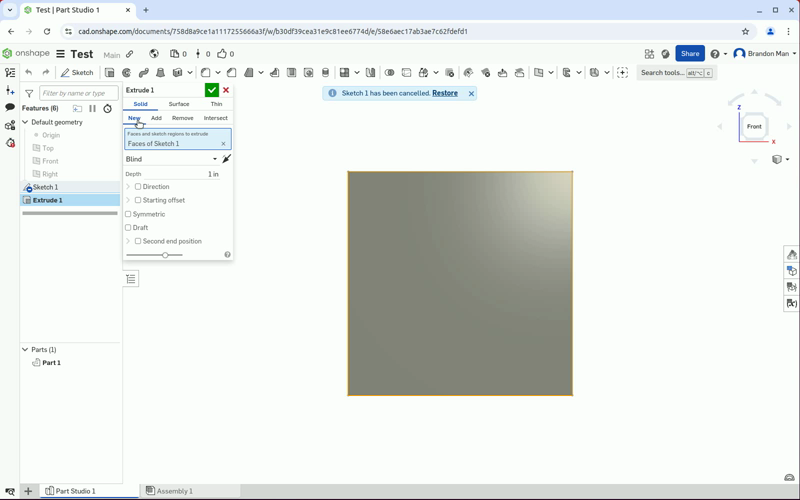
key(tab, 4)
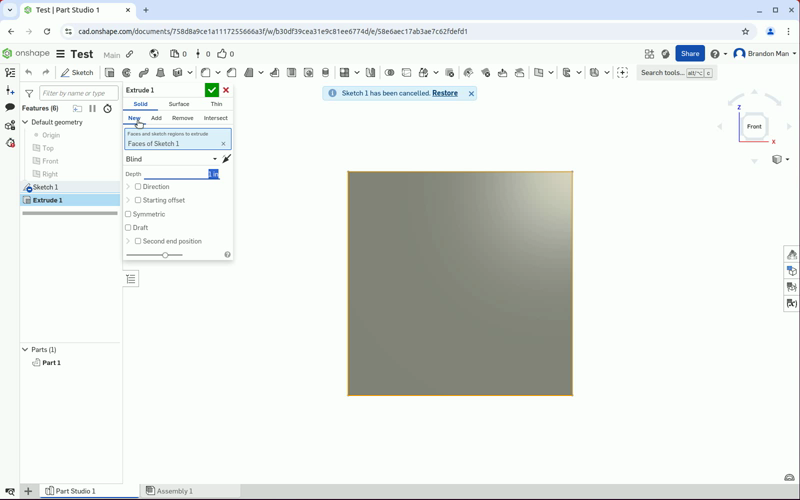
text(0.241)
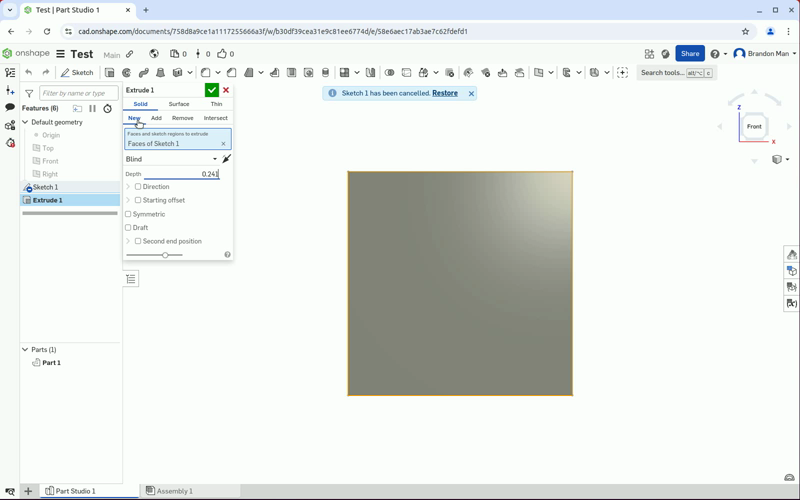
key(enter)
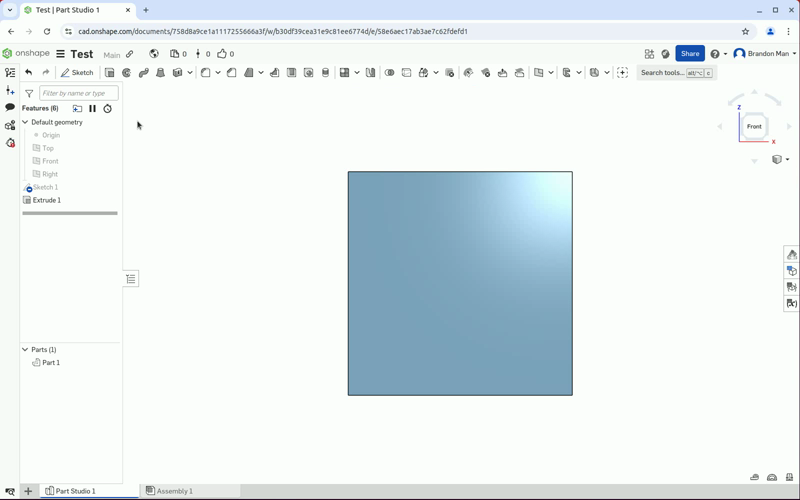
key(shift+h)
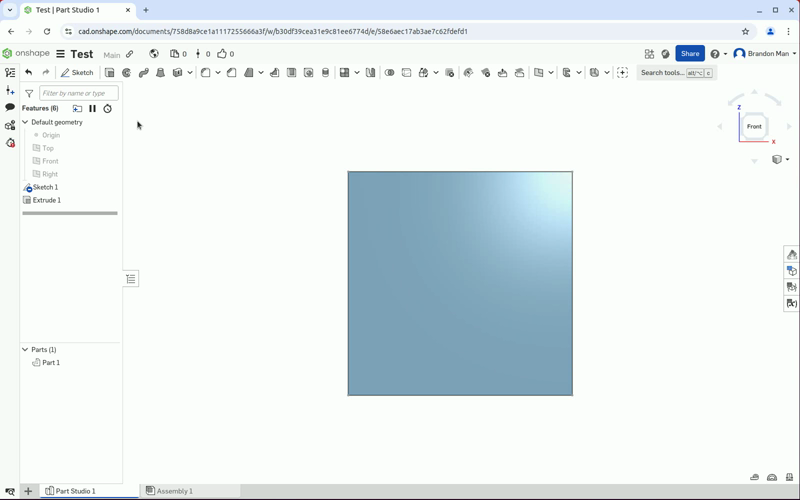
key(shift+h)
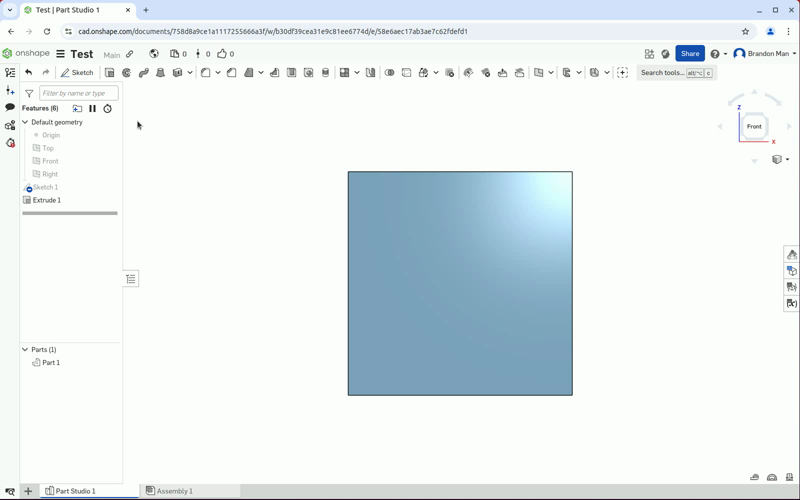
mouse_move(73, 189)
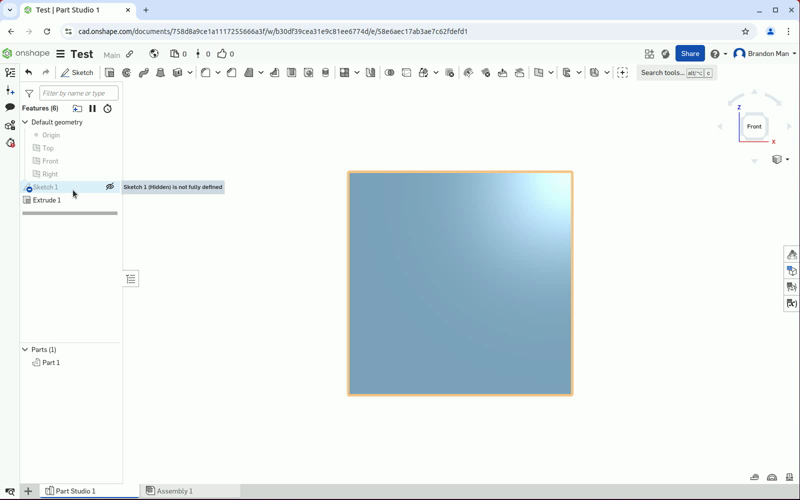
click(73, 189)
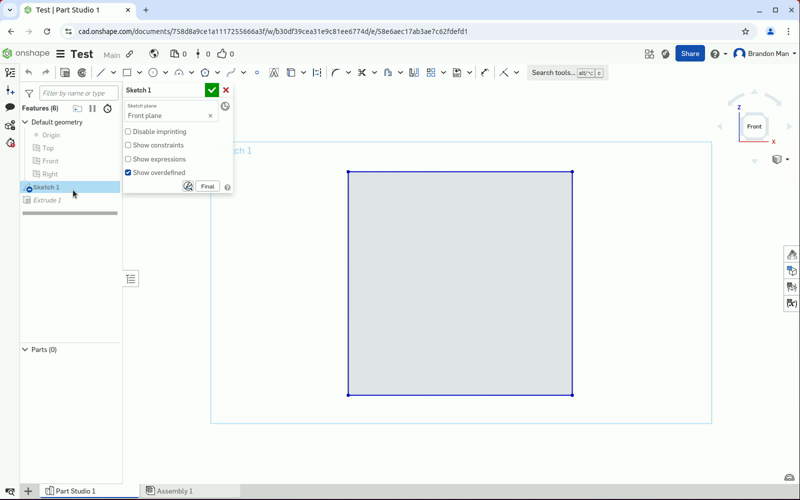
mouse_move(229, 92)
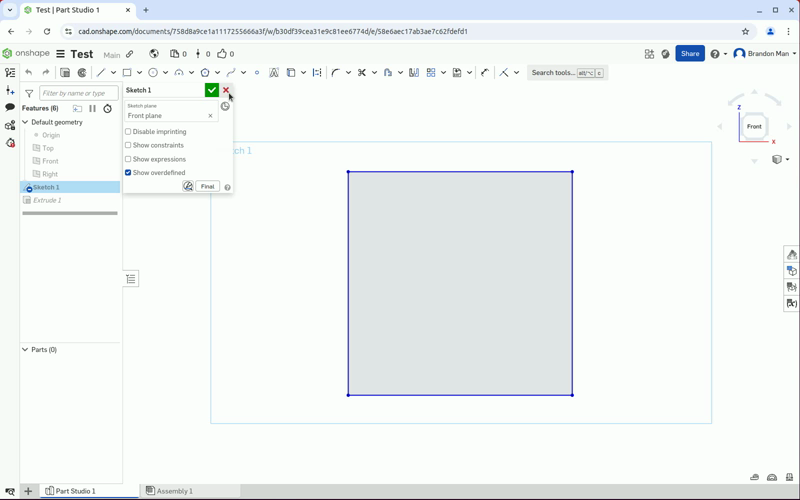
click(229, 92)
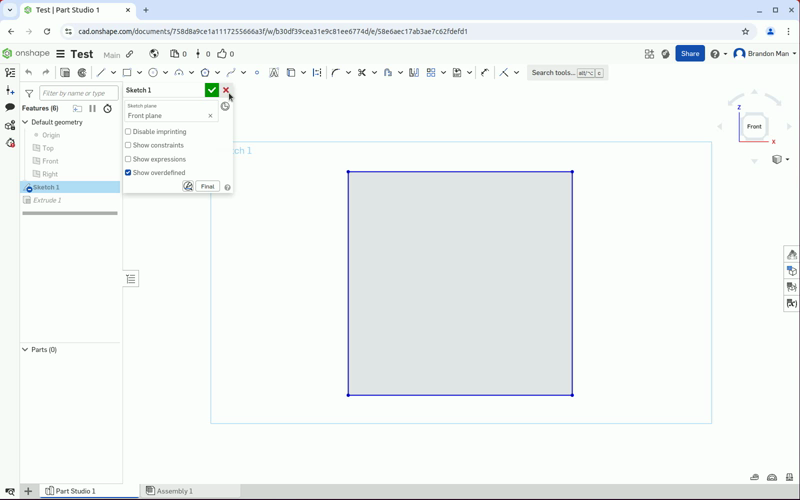
key(shift+s)
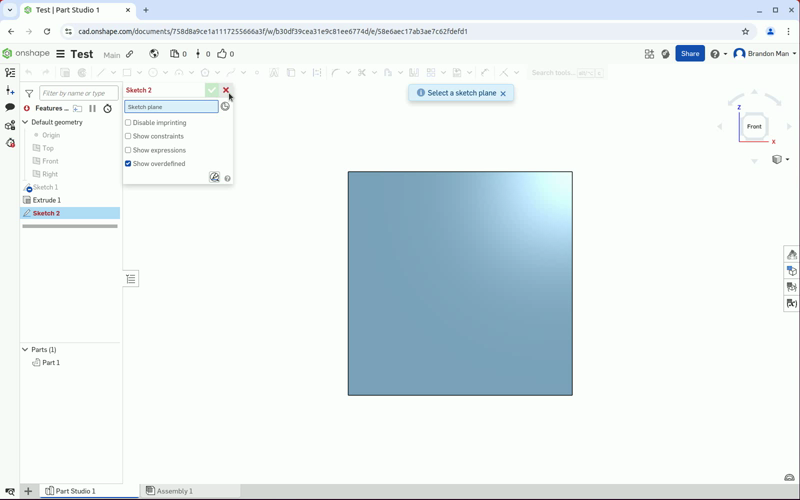
mouse_move(73, 163)
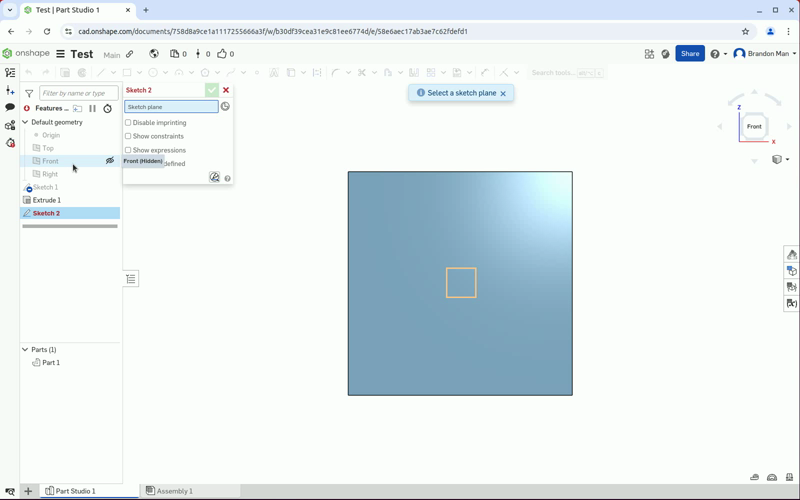
click(73, 163)
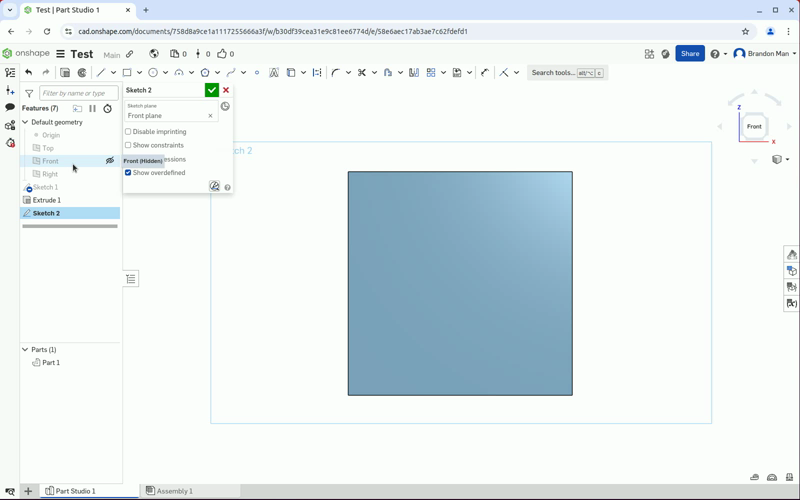
mouse_move(73, 352)
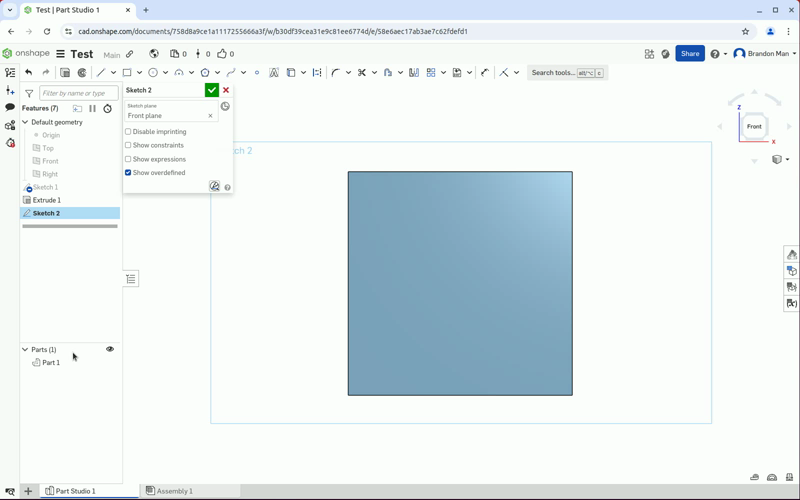
key(y)
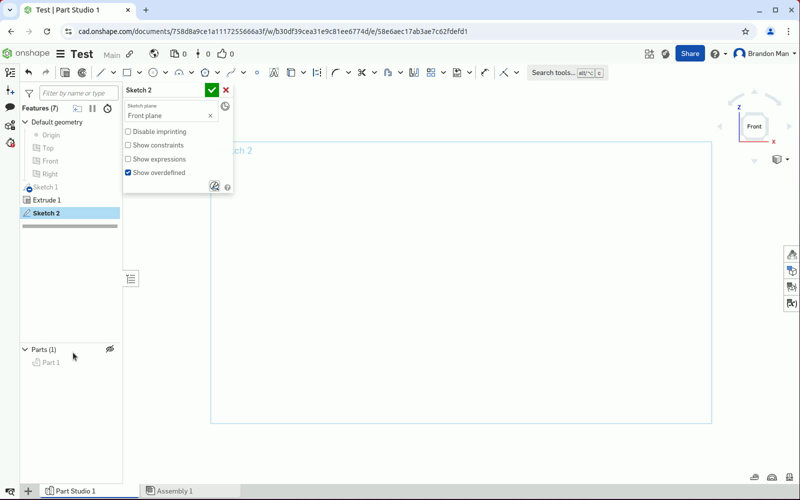
key(l)
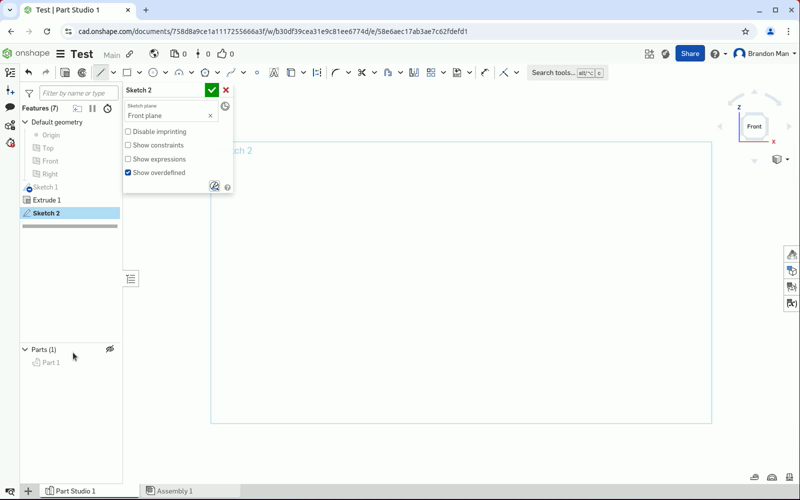
key_down(shift)
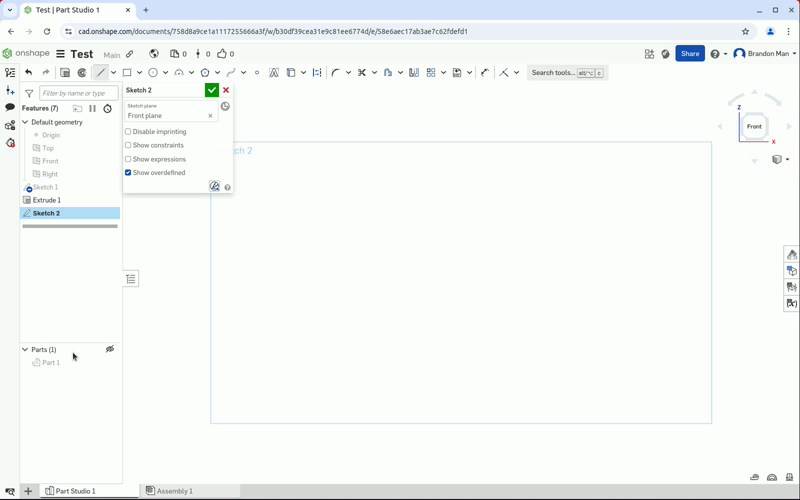
mouse_move(348, 395)
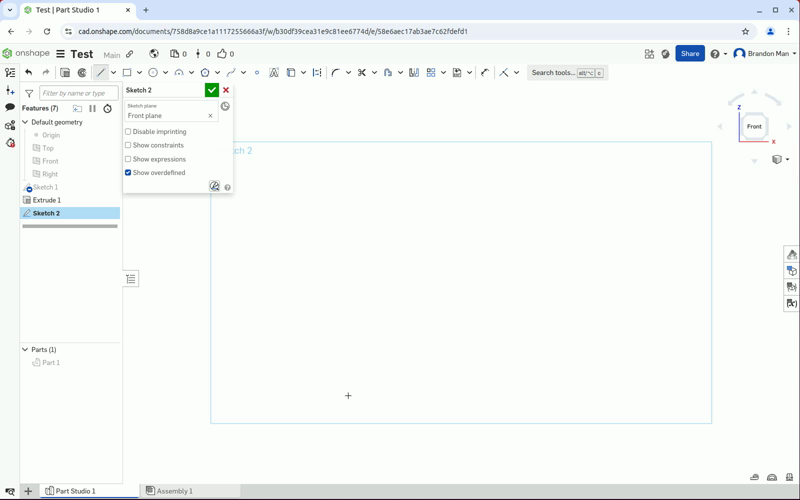
click(348, 395)
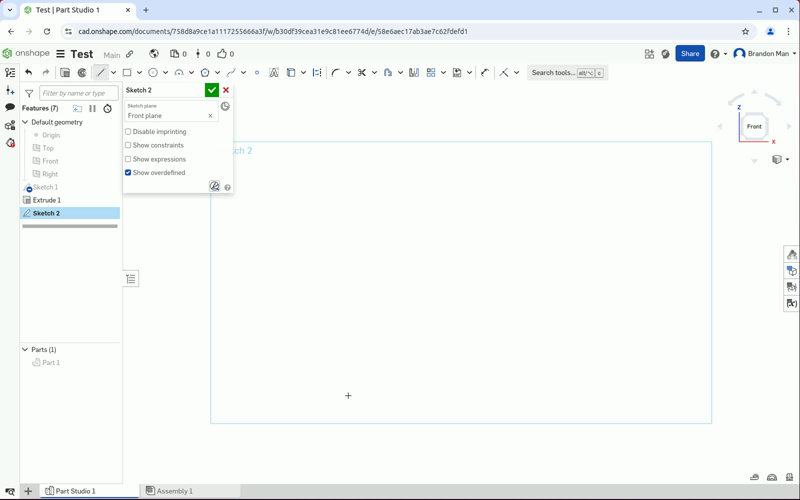
key_up(shift)
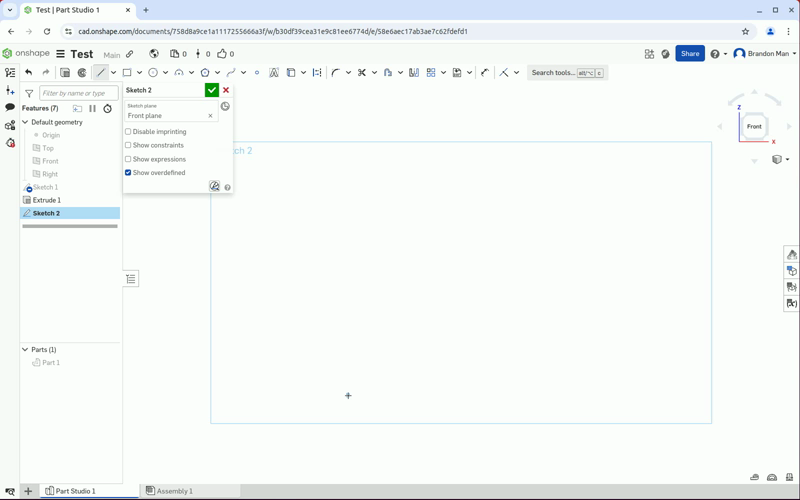
key_down(shift)
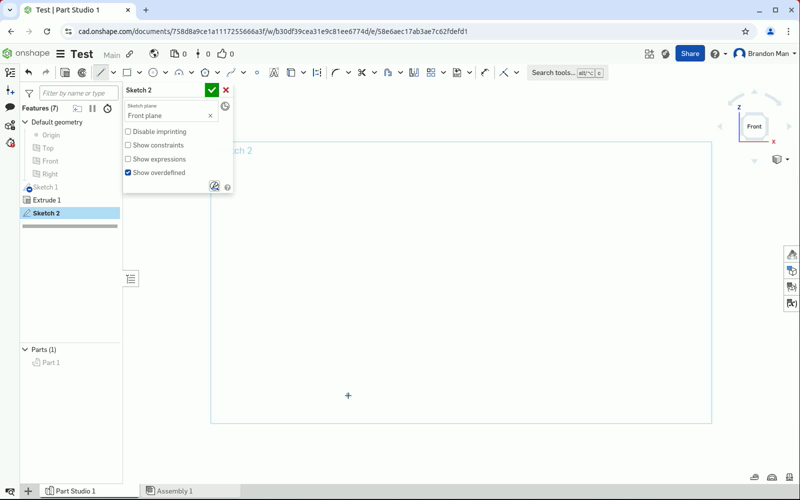
mouse_move(572, 395)
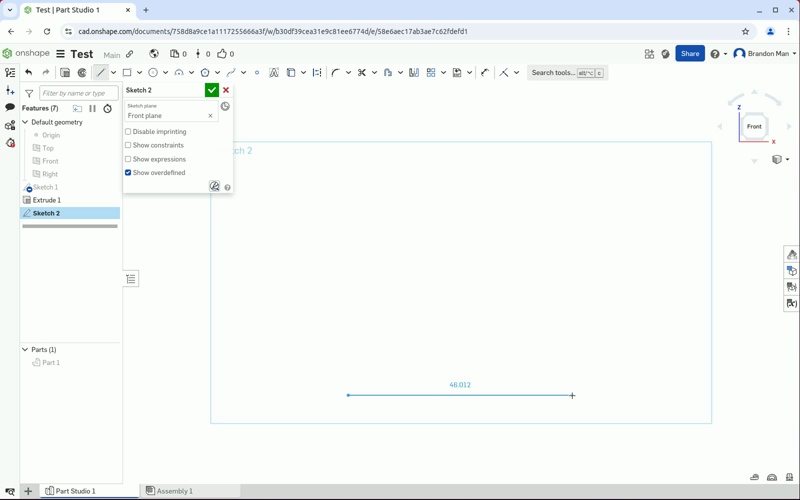
click(572, 395)
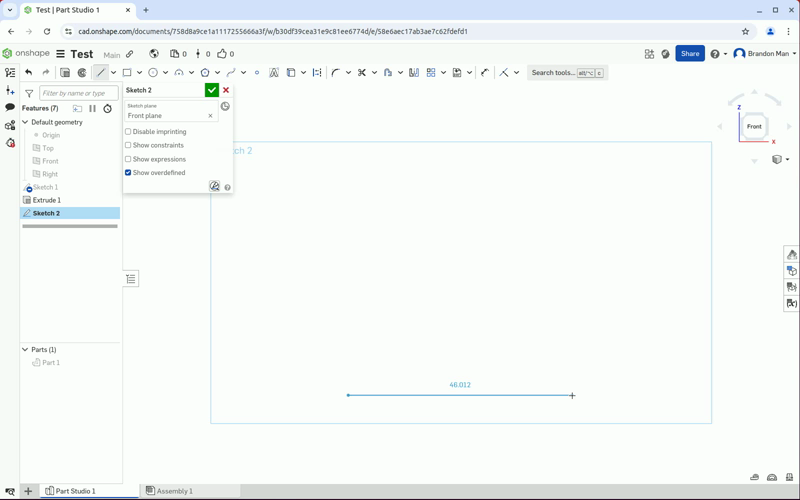
key_up(shift)
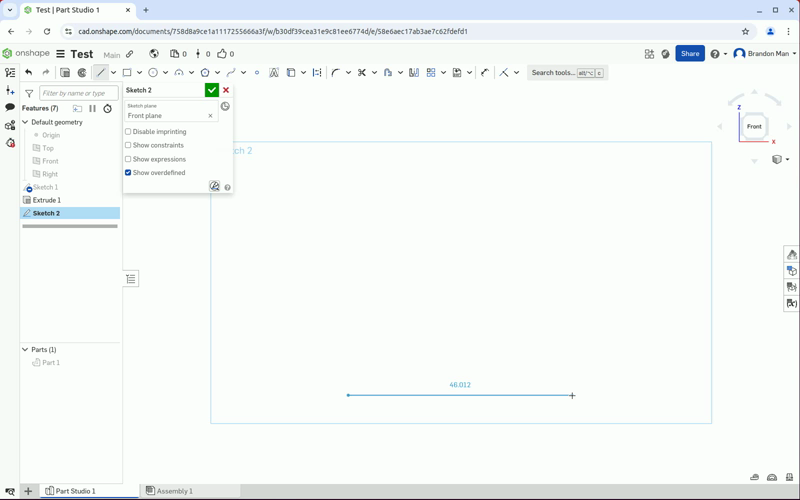
key_down(shift)
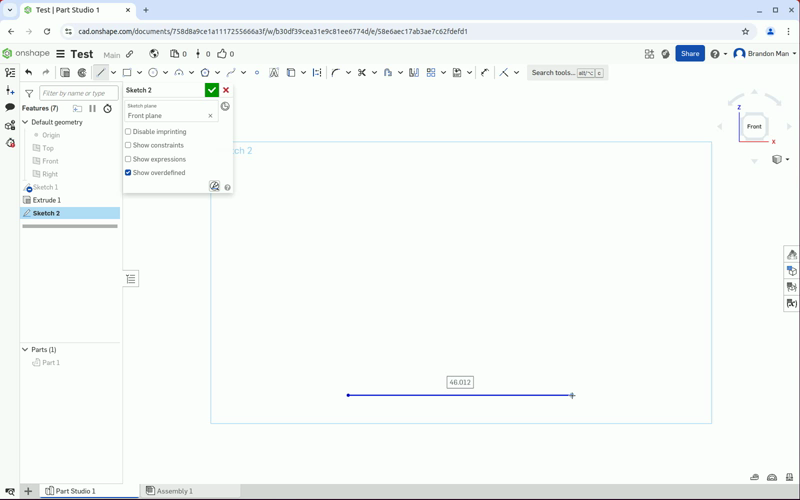
mouse_move(572, 171)
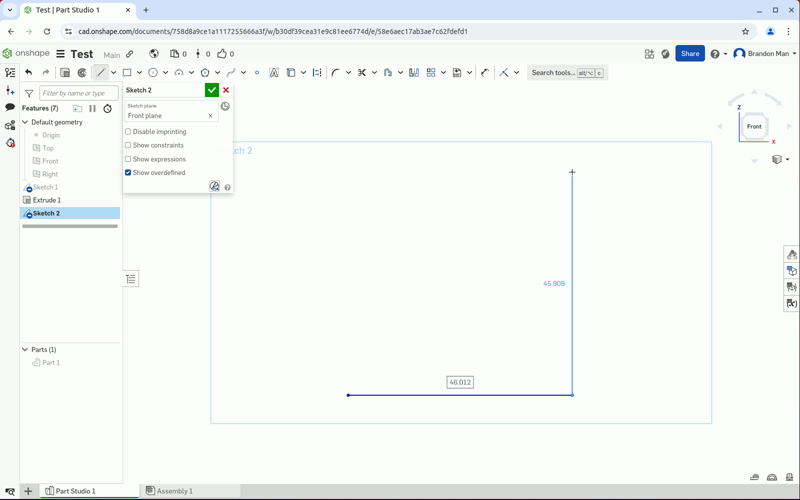
click(572, 171)
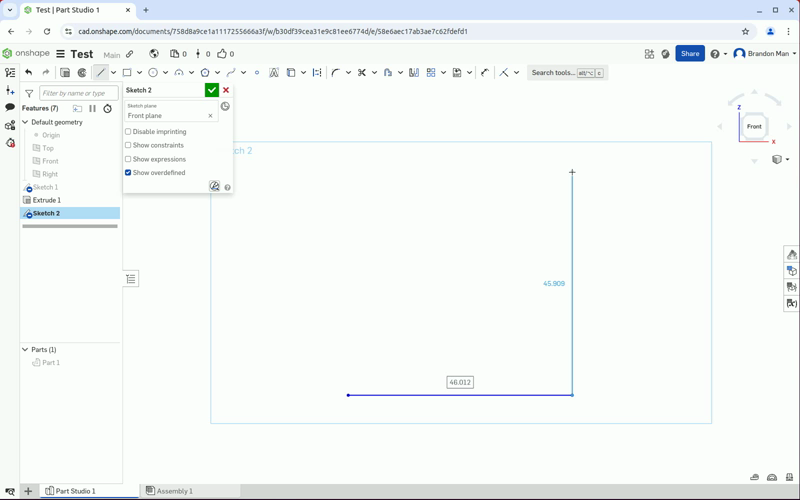
key_up(shift)
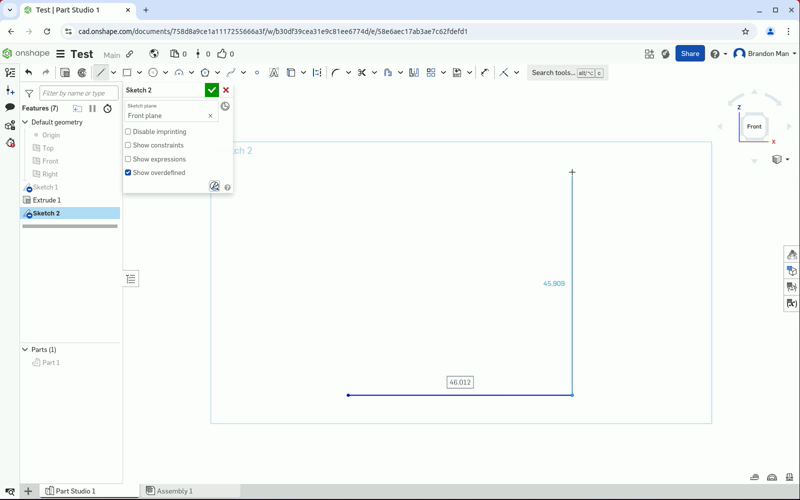
key_down(shift)
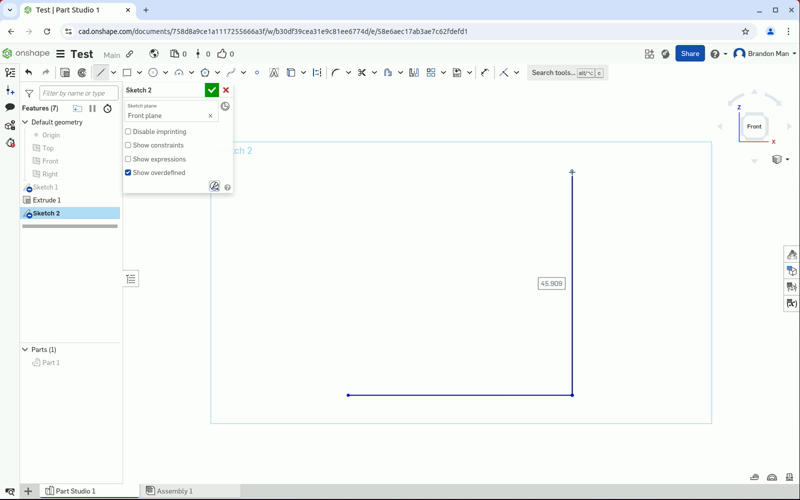
mouse_move(348, 171)
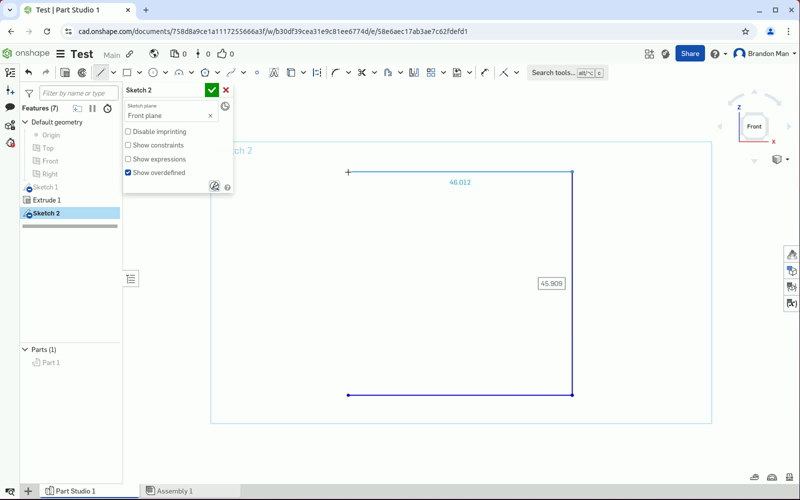
click(348, 171)
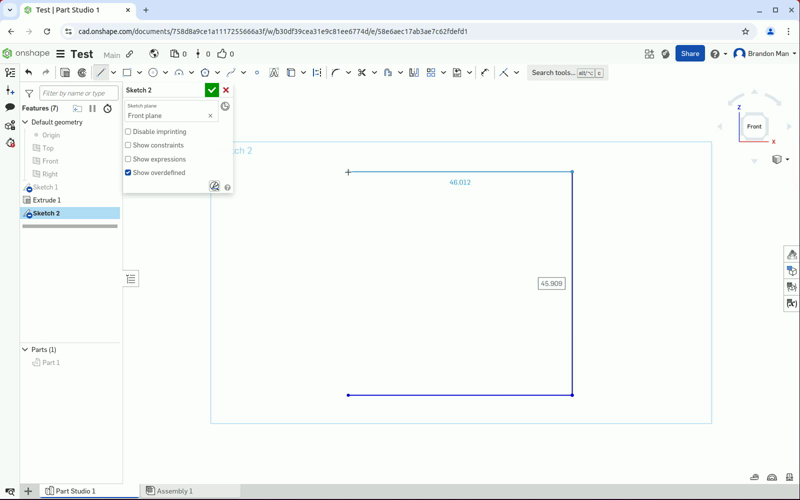
key_up(shift)
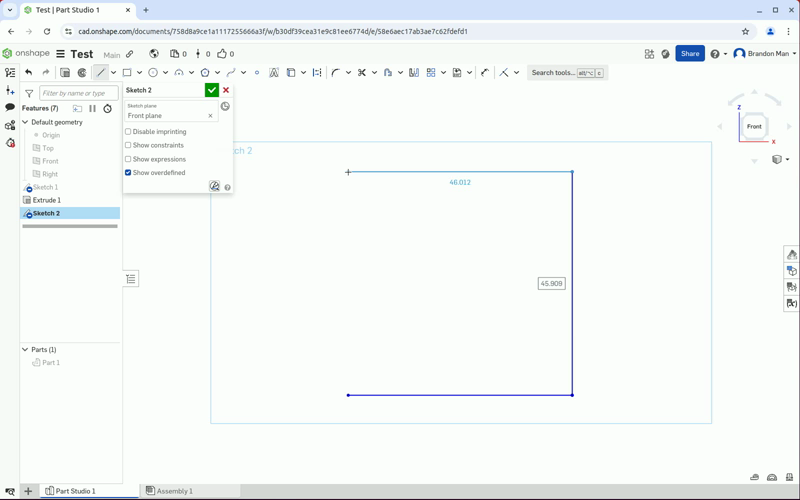
key_down(shift)
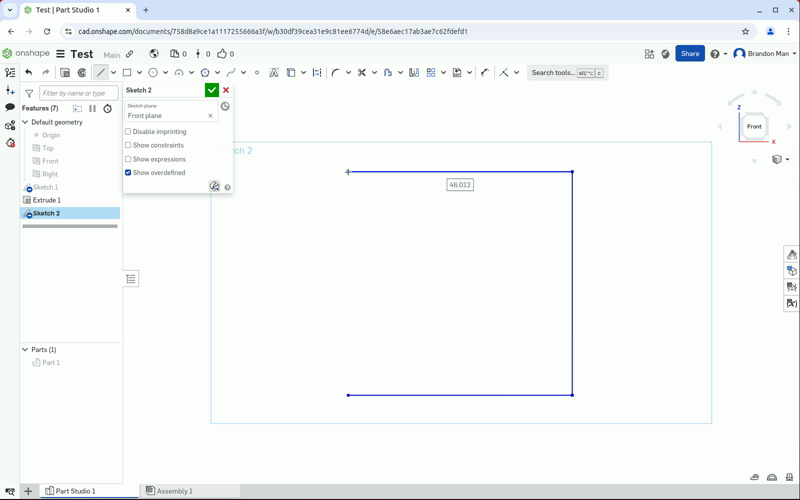
mouse_move(348, 395)
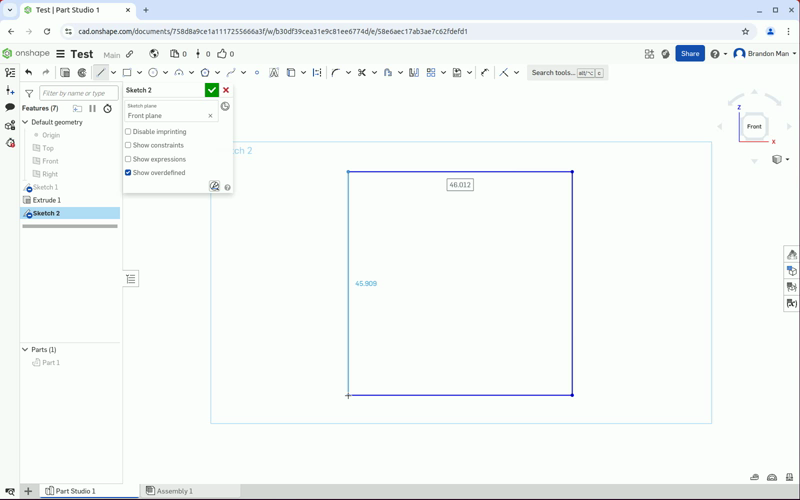
key_up(shift)
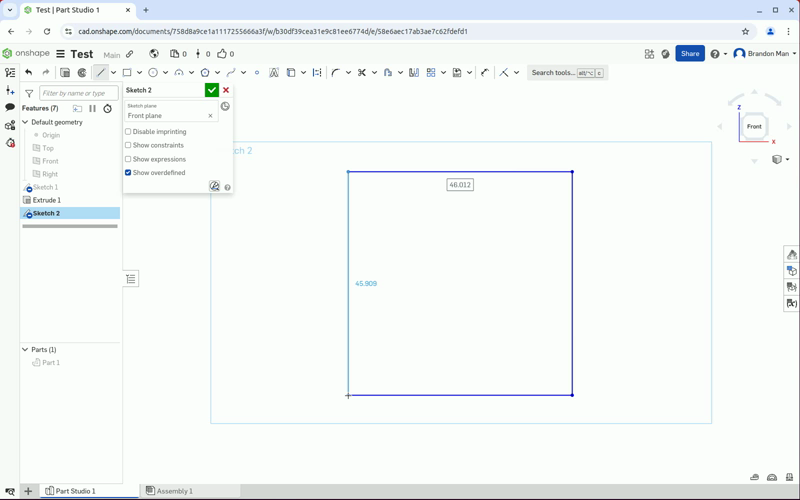
click(348, 395)
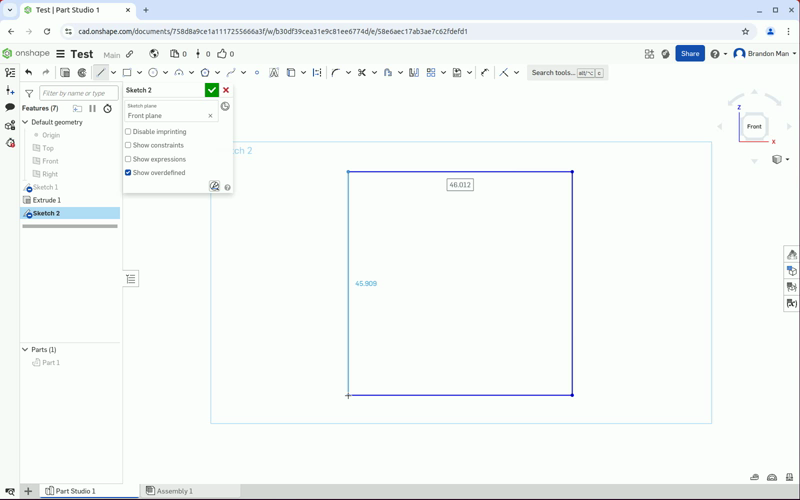
key(esc)
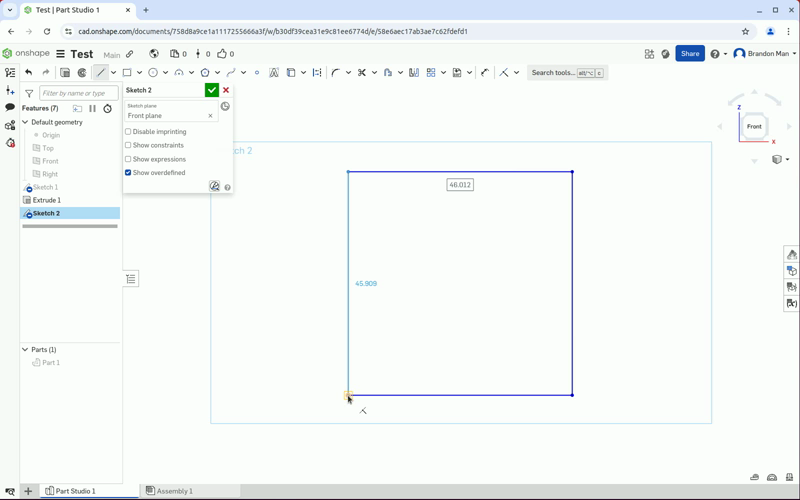
mouse_move(418, 322)
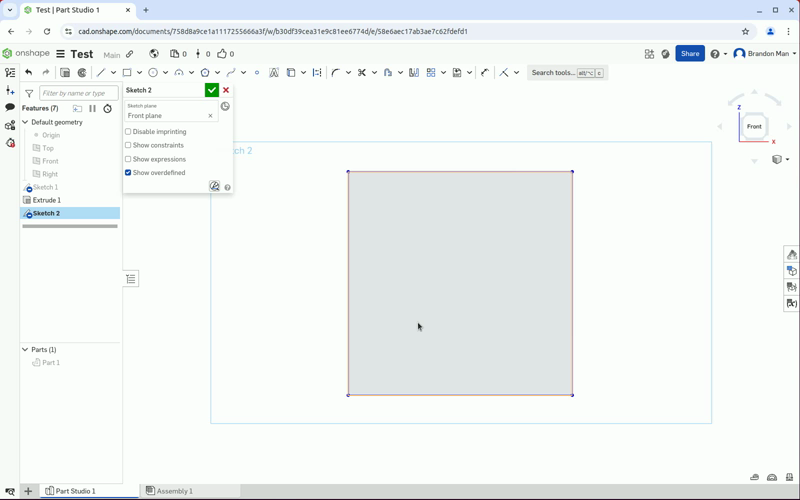
click(418, 322)
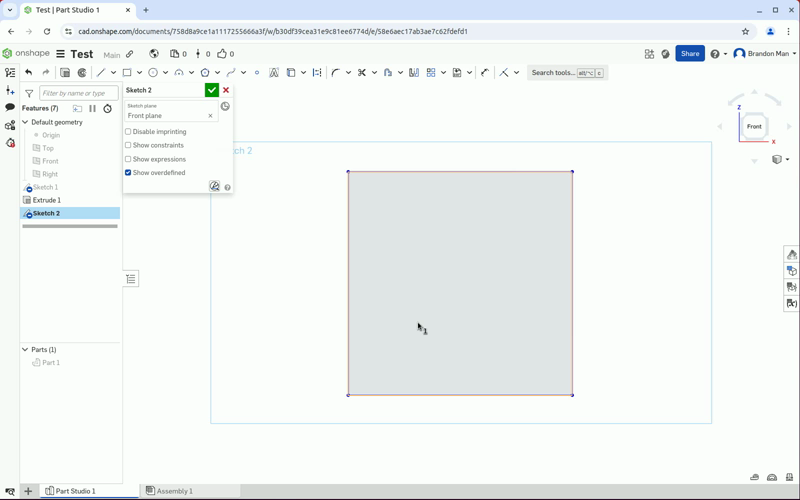
mouse_move(73, 352)
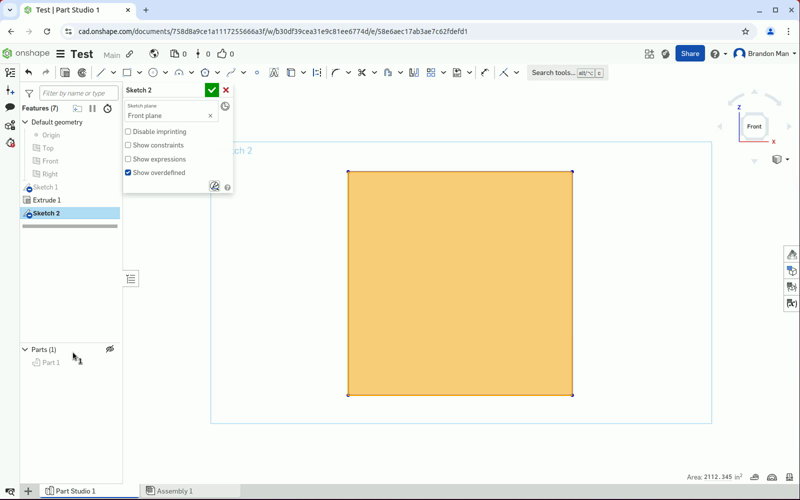
key(shift+y)
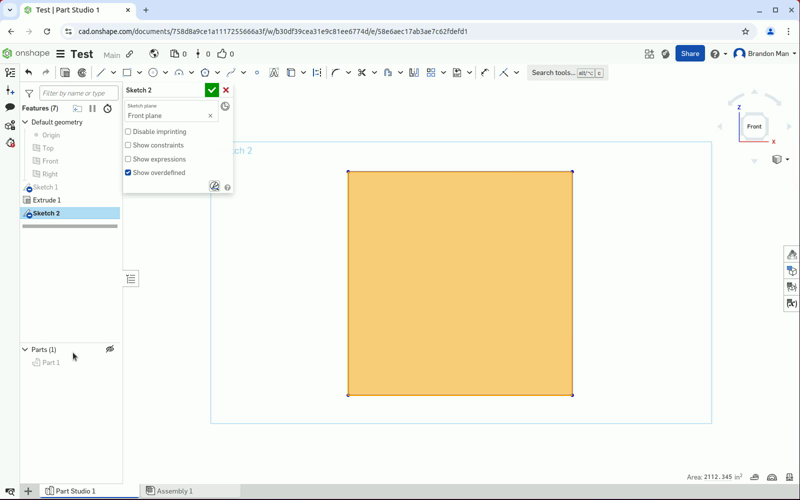
key(shift+e)
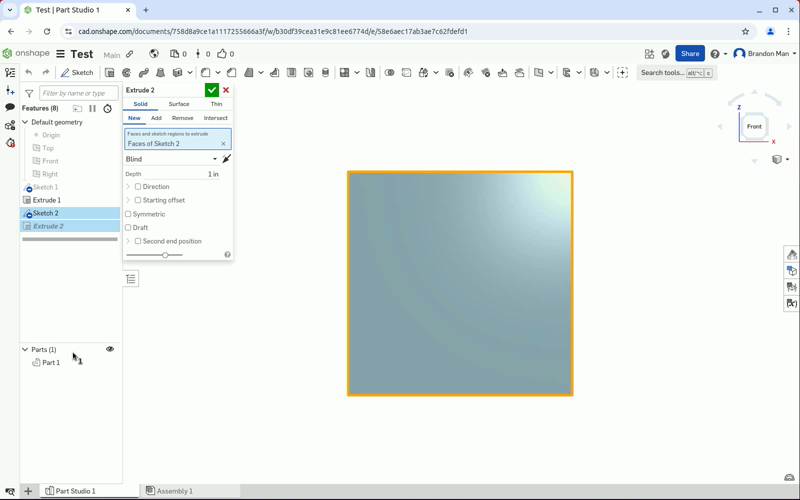
mouse_move(143, 106)
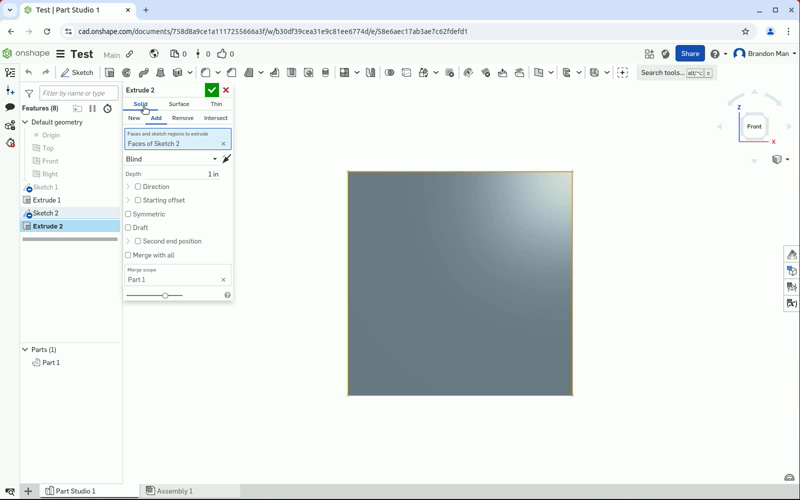
click(143, 106)
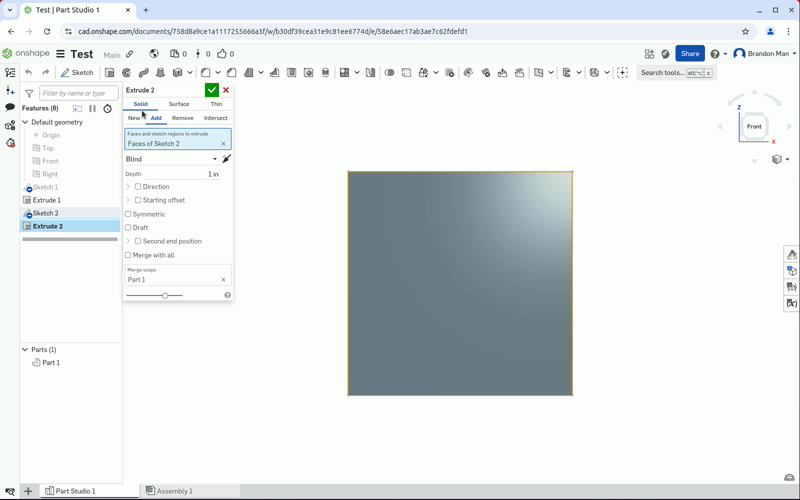
mouse_move(137, 120)
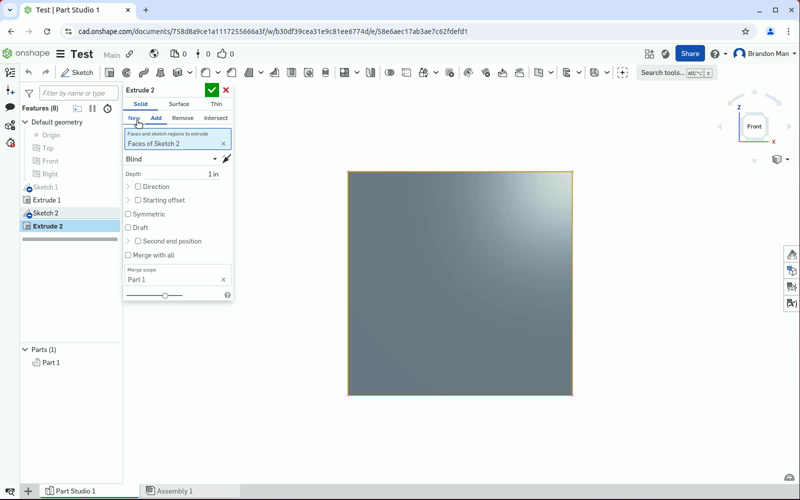
click(137, 120)
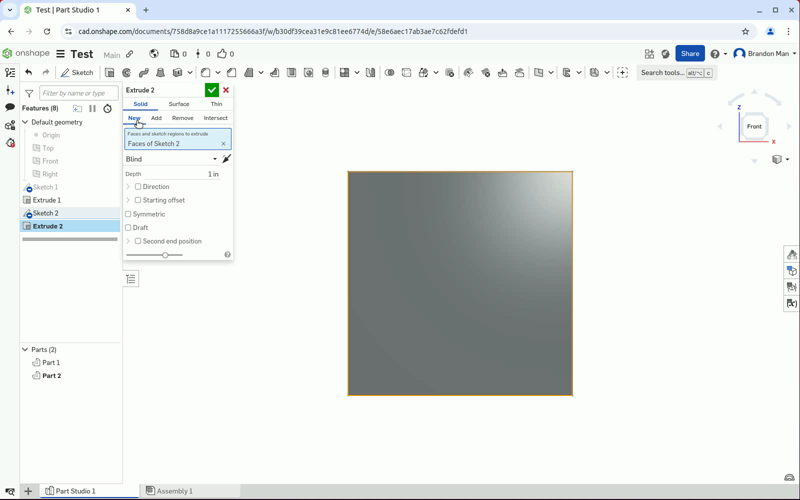
key(tab, 4)
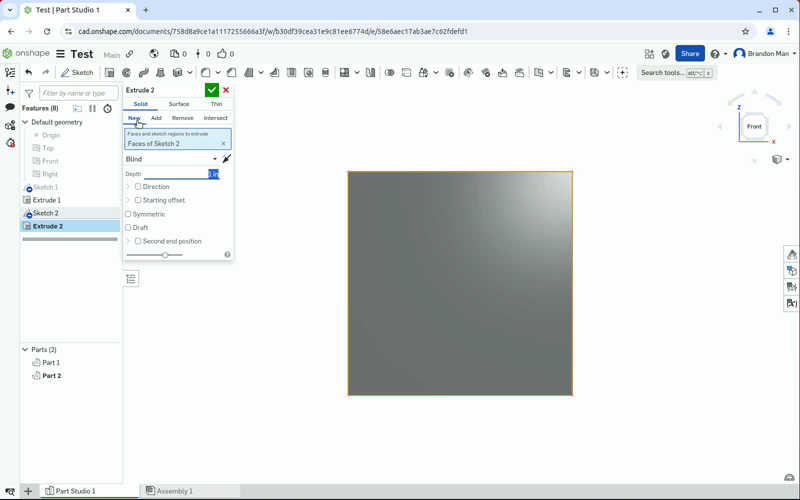
text(-0.241)
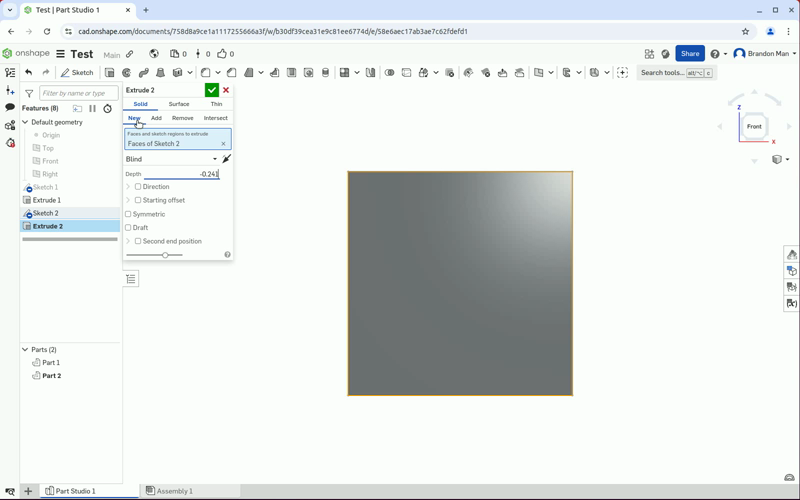
key(enter)
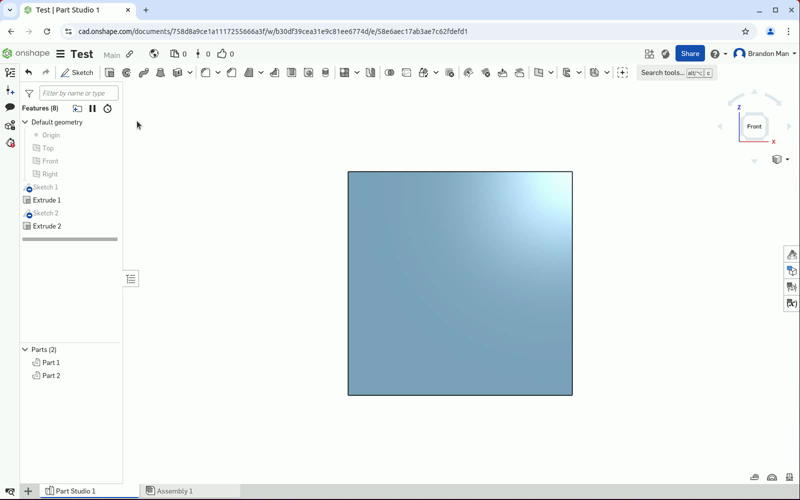
key(shift+h)
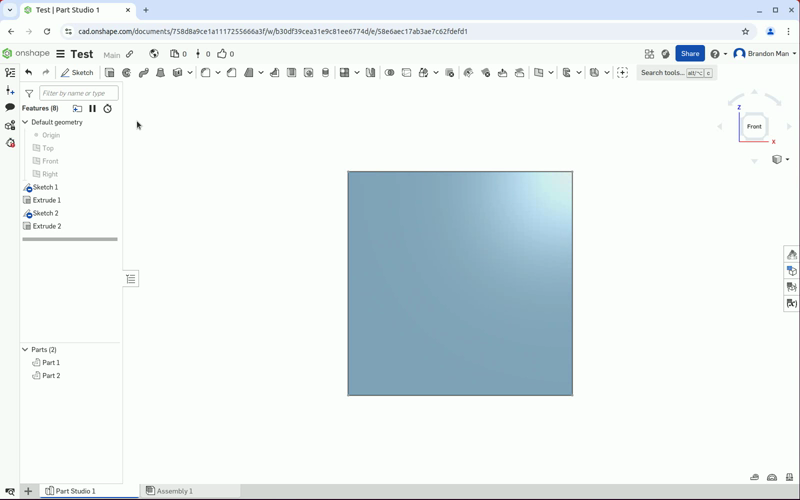
key(shift+h)
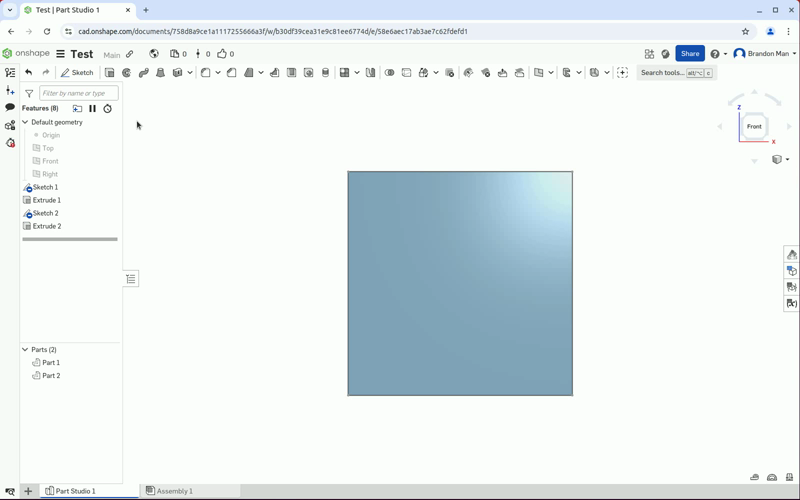
key(shift+7)
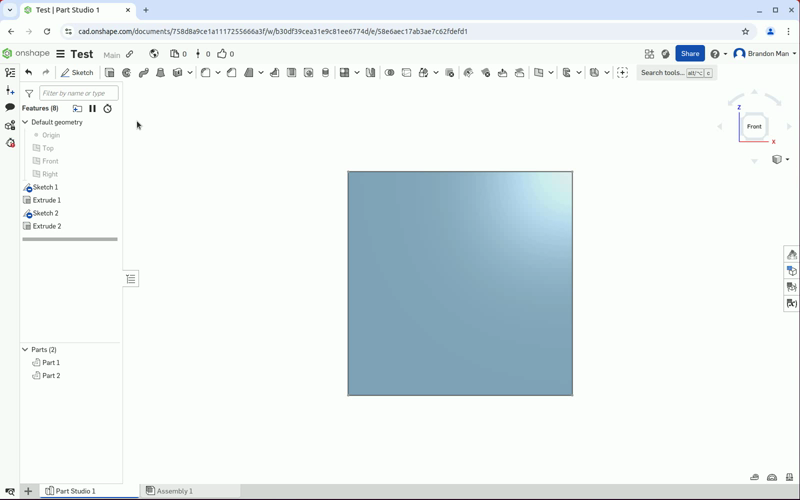
key(left, 2)
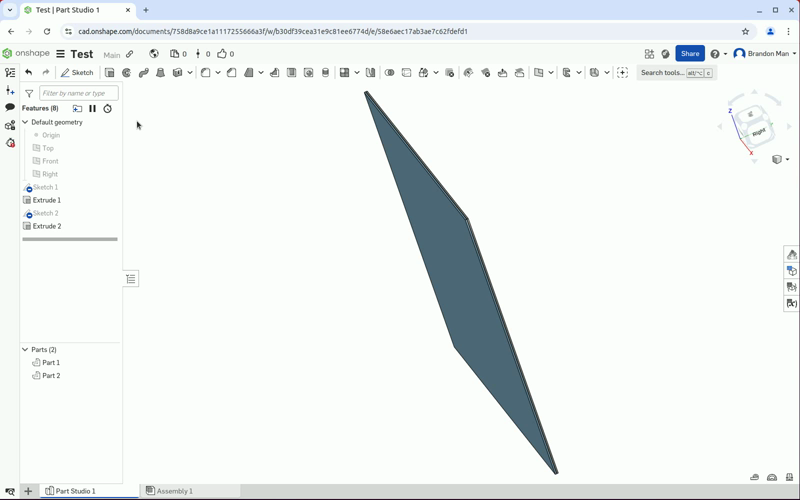
key(down, 2)
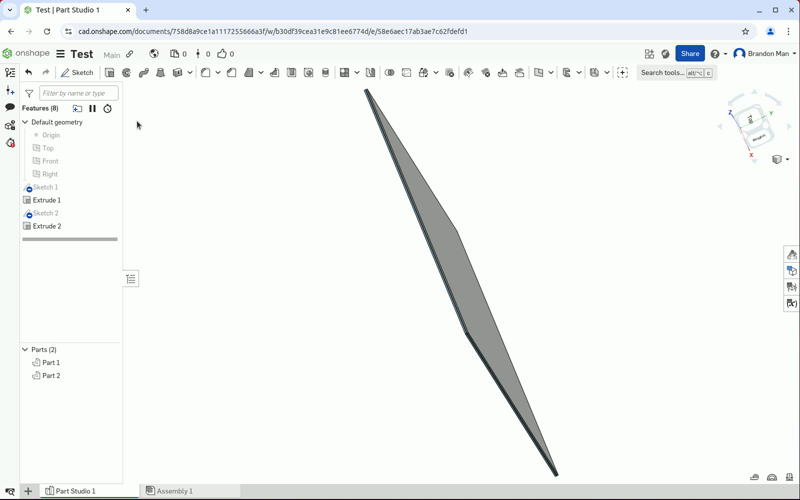
key(up, 2)
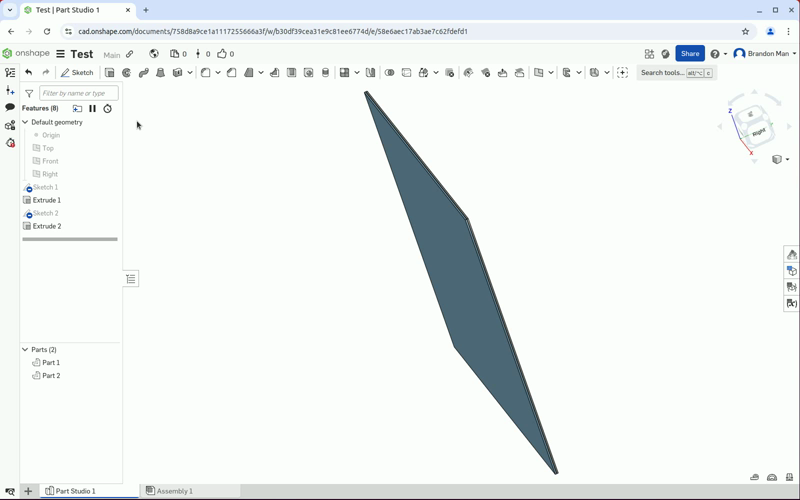
key(right, 2)
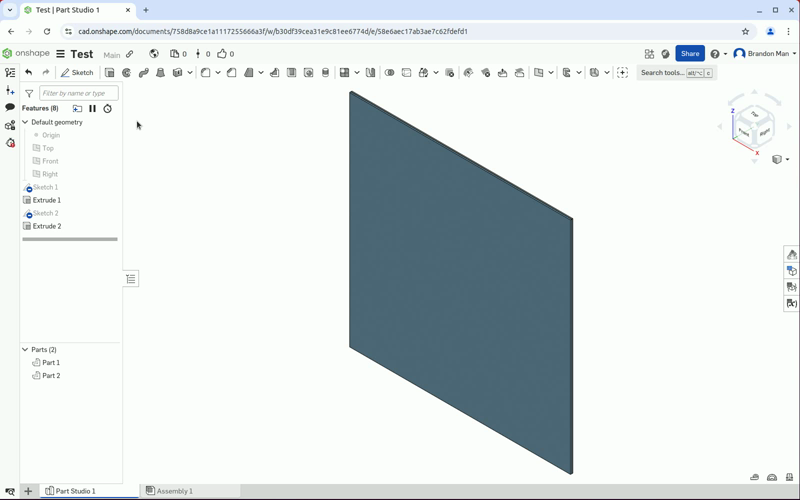
mouse_move(73, 189)
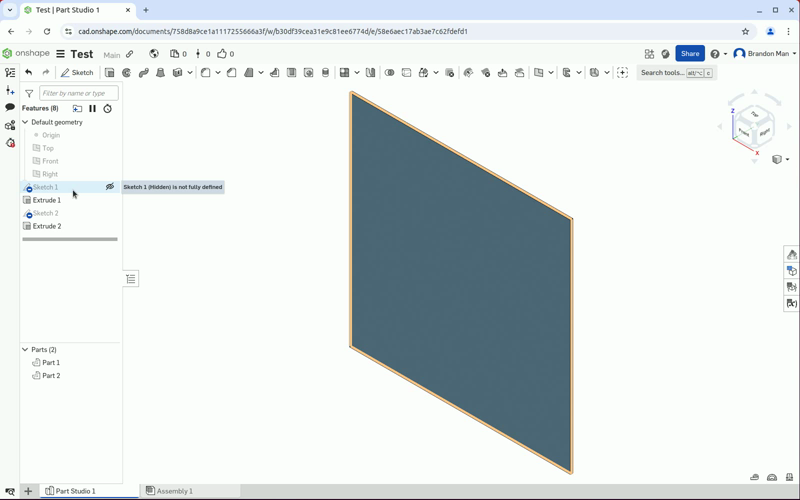
click(73, 189)